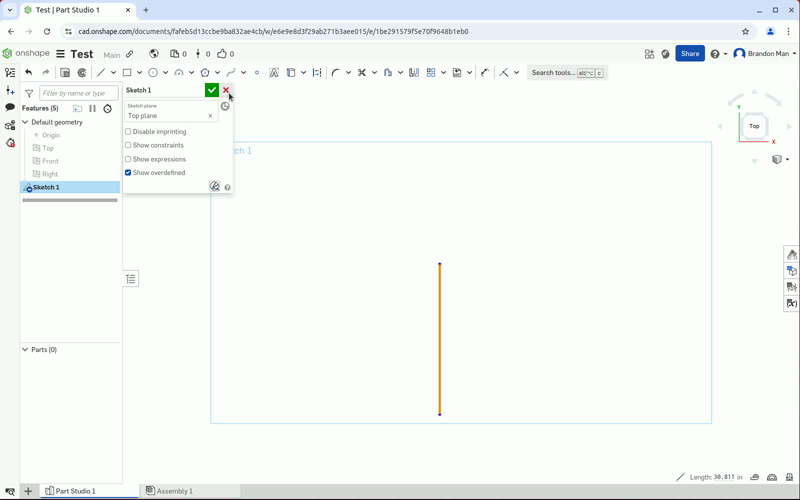
key(shift+h)
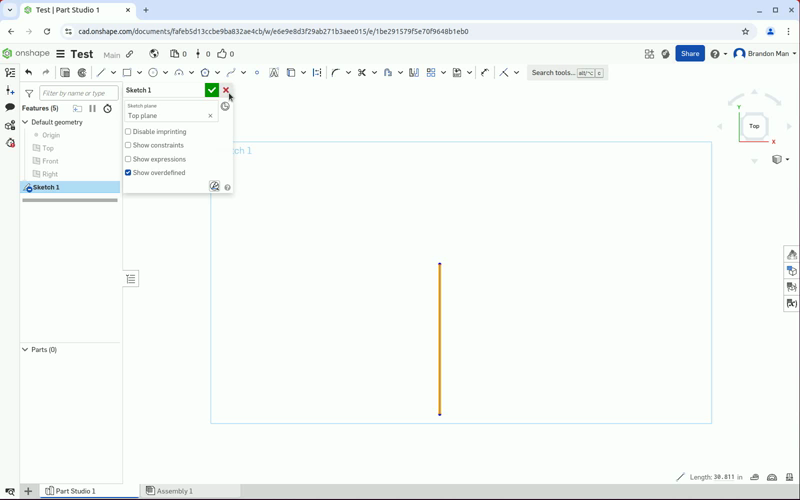
key(shift+s)
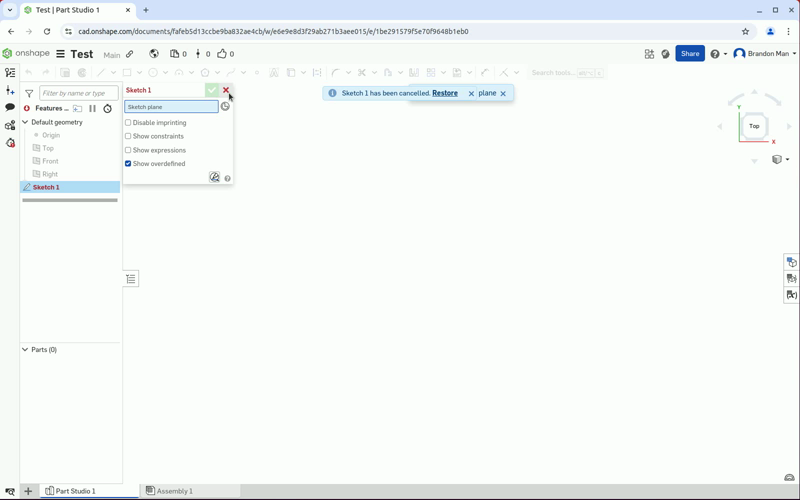
mouse_move(73, 150)
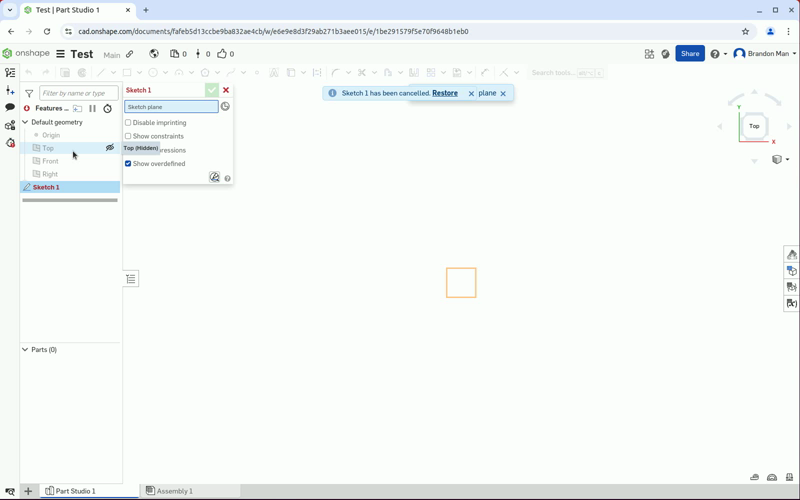
click(73, 150)
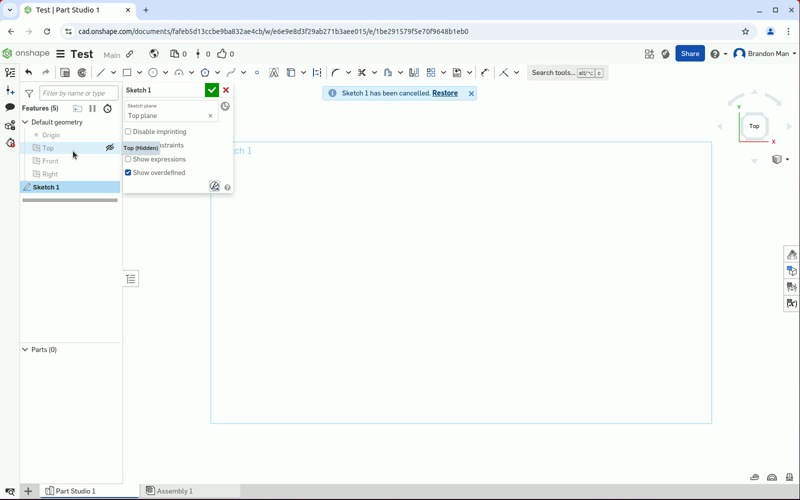
mouse_move(73, 352)
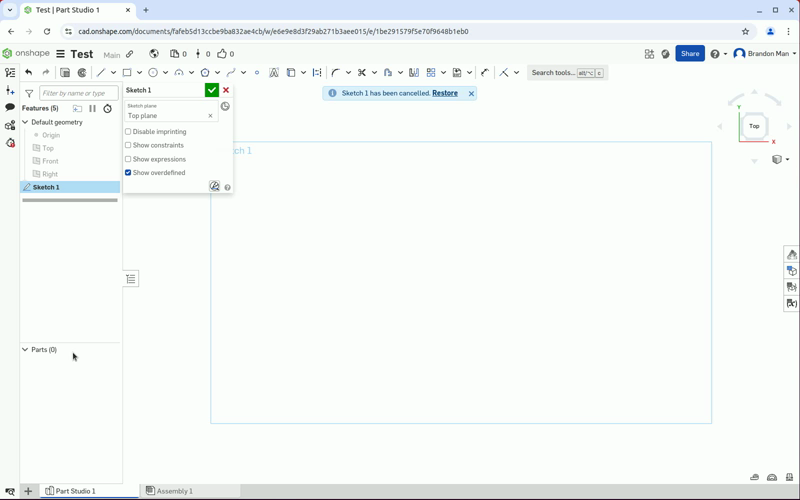
key(y)
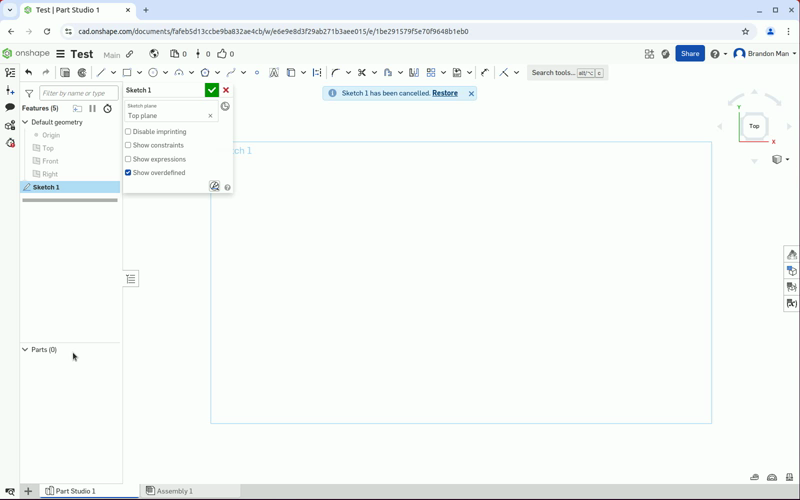
key(l)
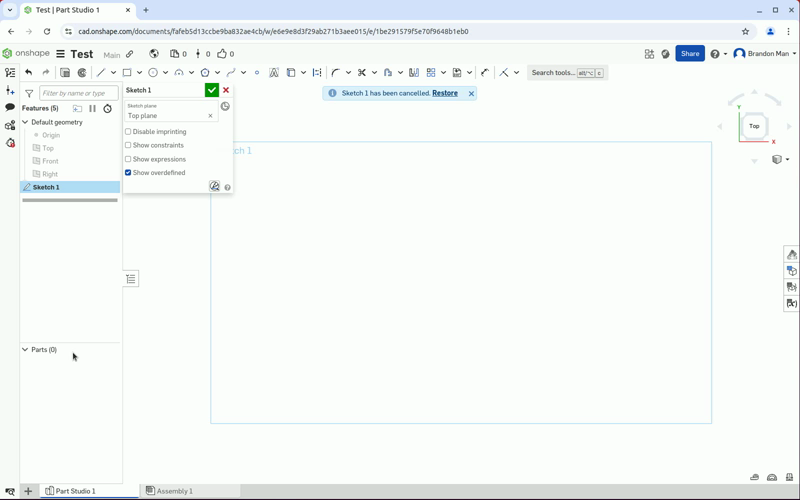
key_down(shift)
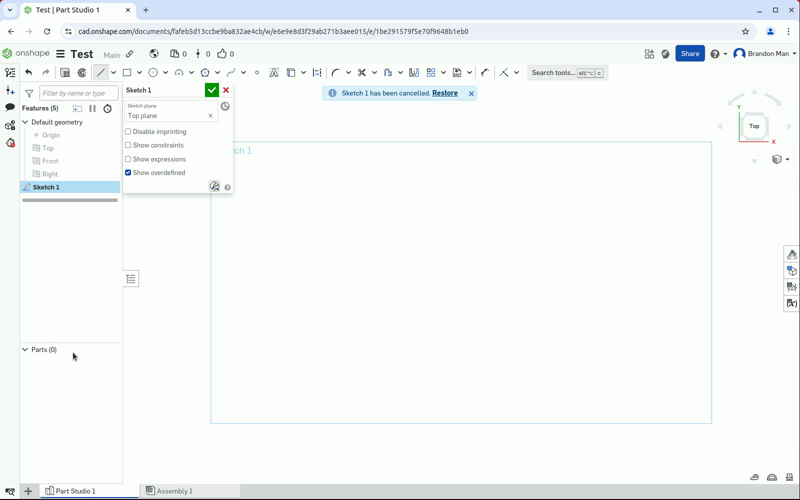
mouse_move(349, 365)
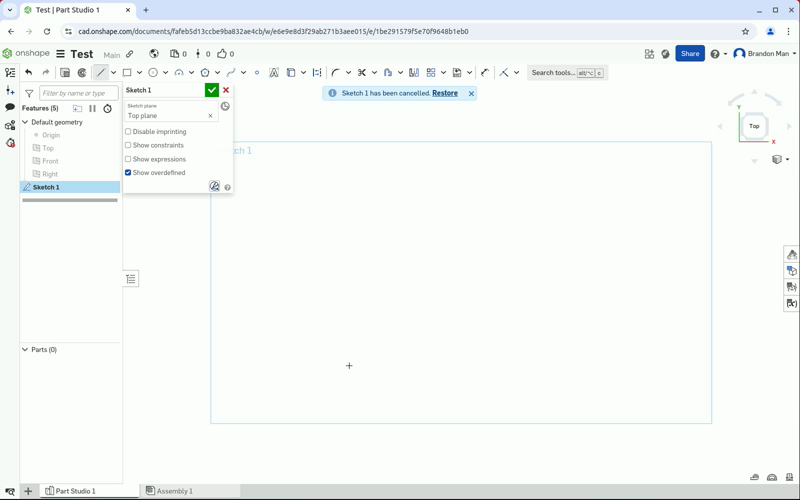
click(349, 365)
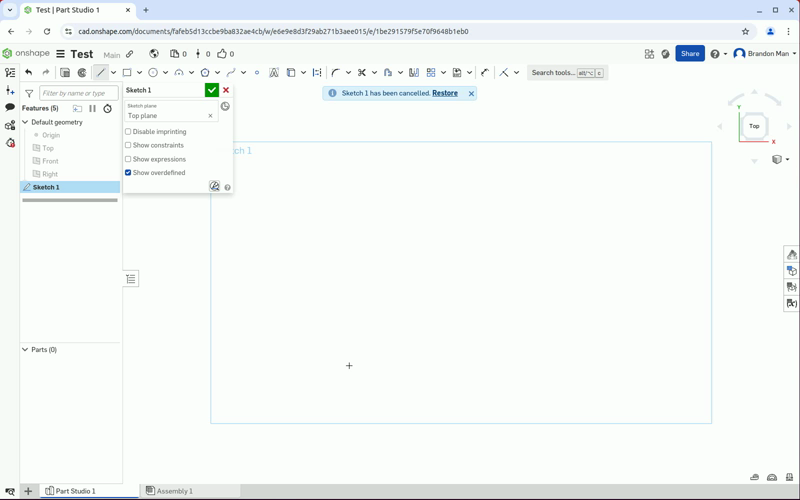
key_up(shift)
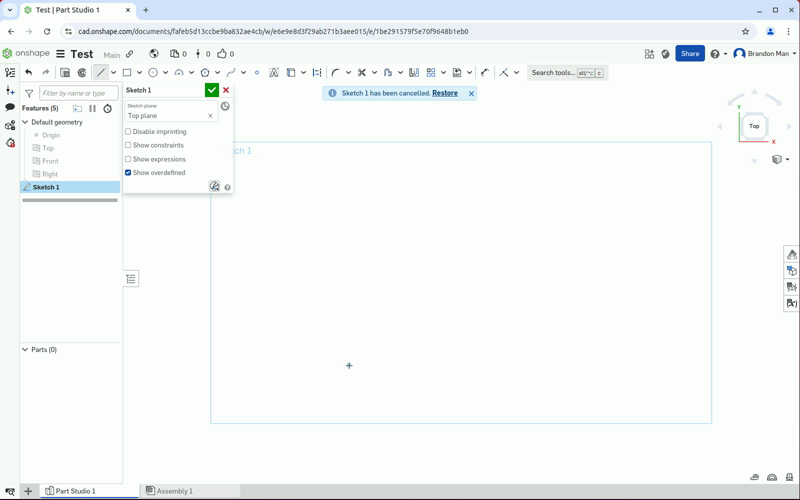
key_down(shift)
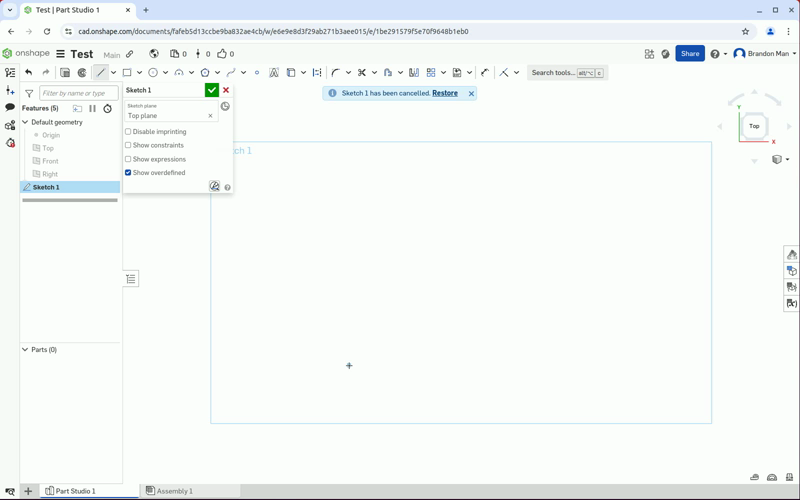
mouse_move(426, 365)
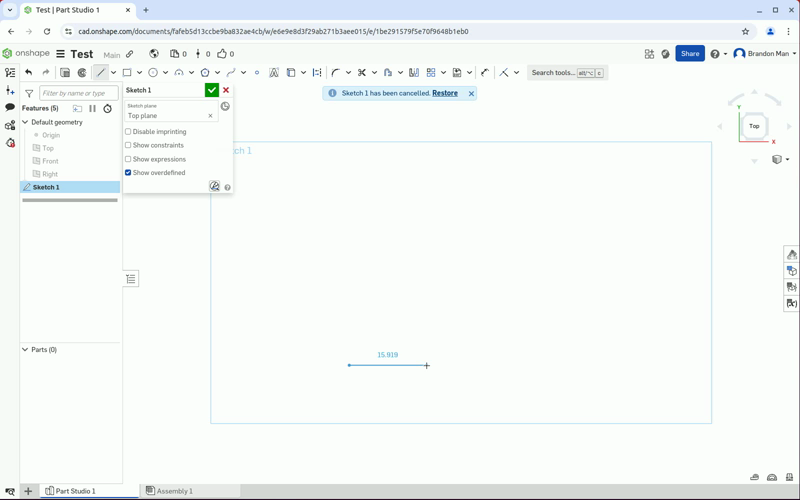
click(426, 365)
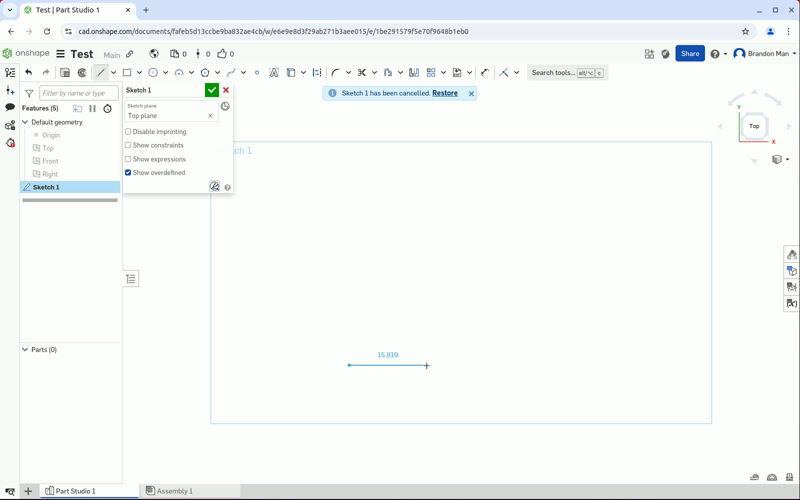
key_up(shift)
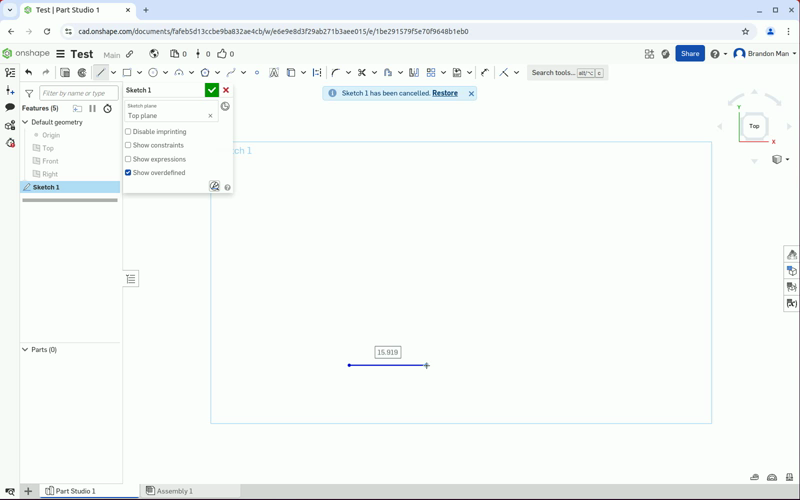
key_down(shift)
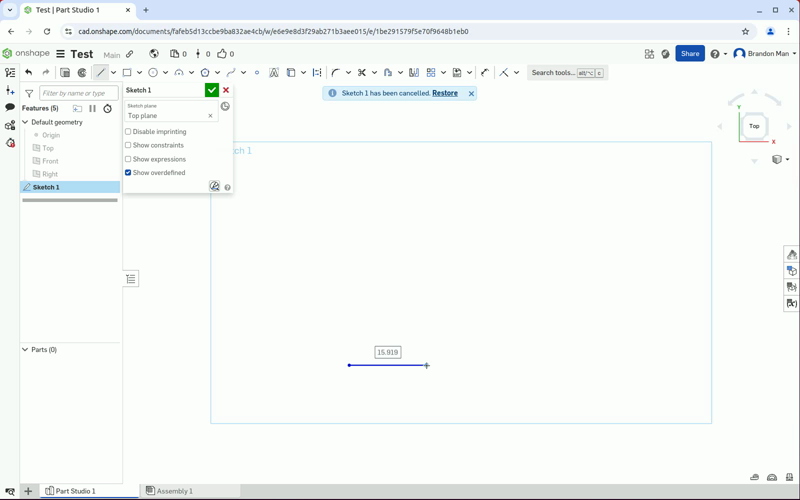
mouse_move(403, 258)
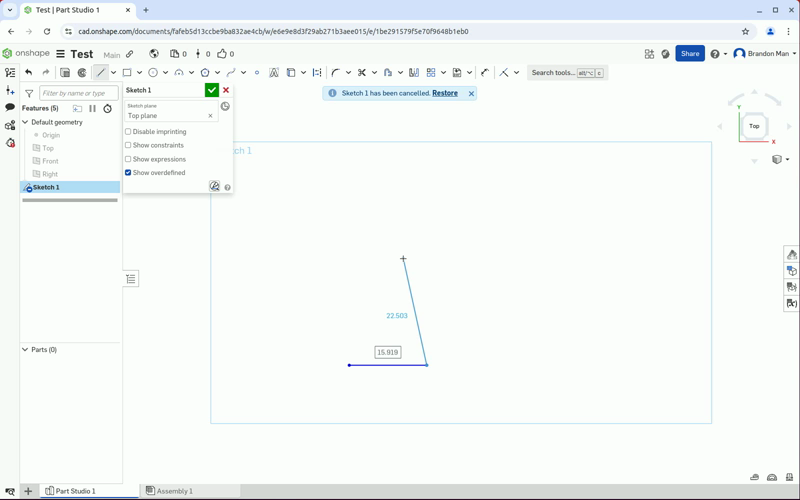
click(403, 258)
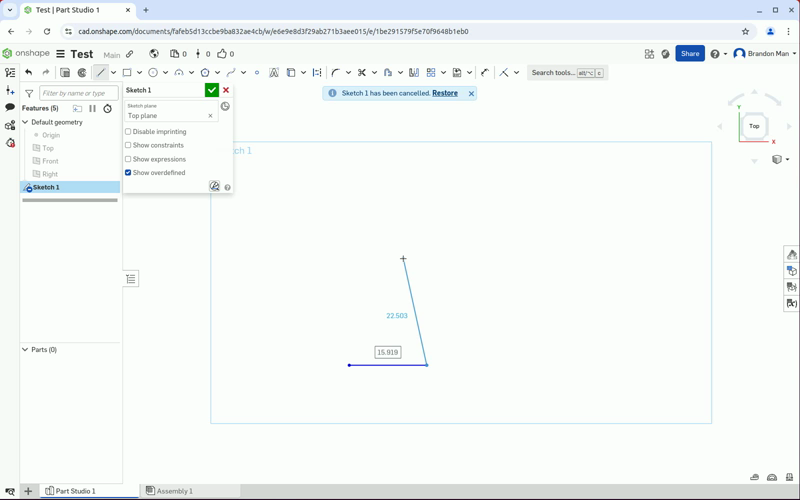
key_up(shift)
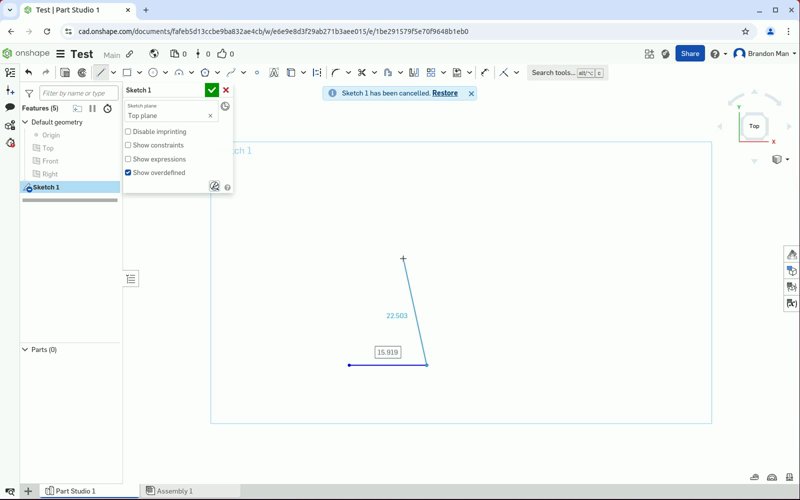
key_down(shift)
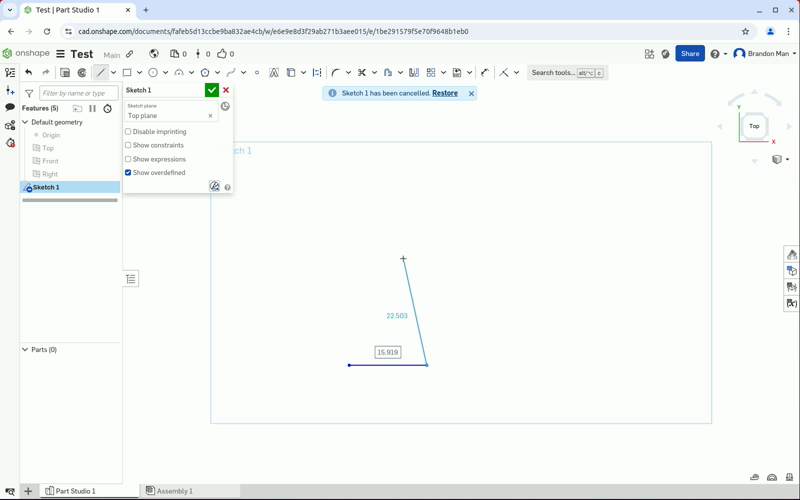
mouse_move(433, 258)
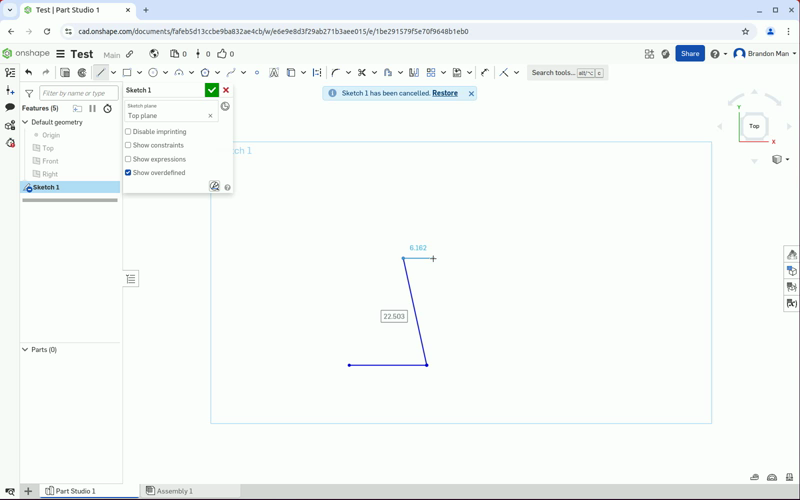
mouse_move(349, 258)
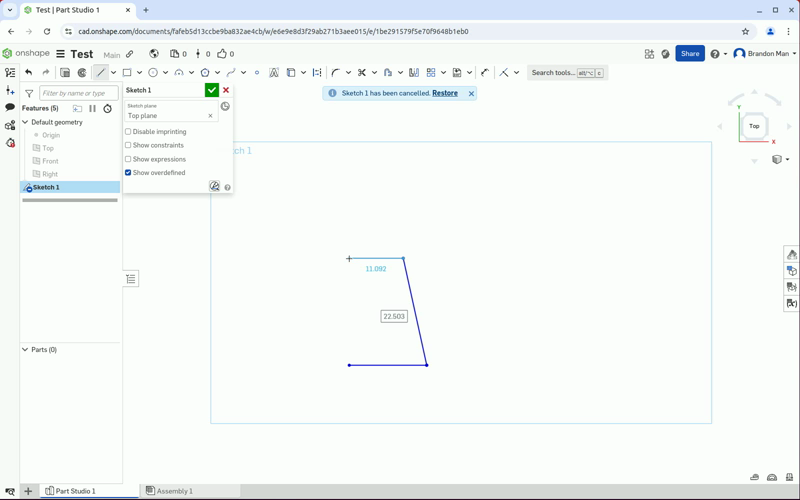
click(349, 258)
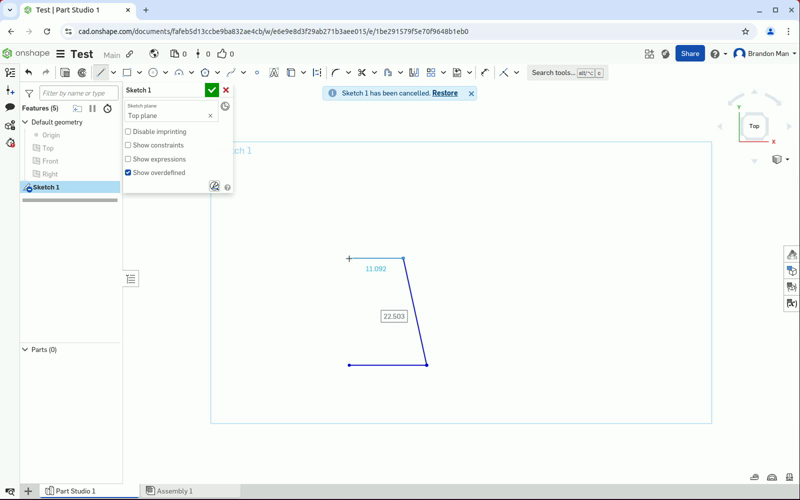
key_up(shift)
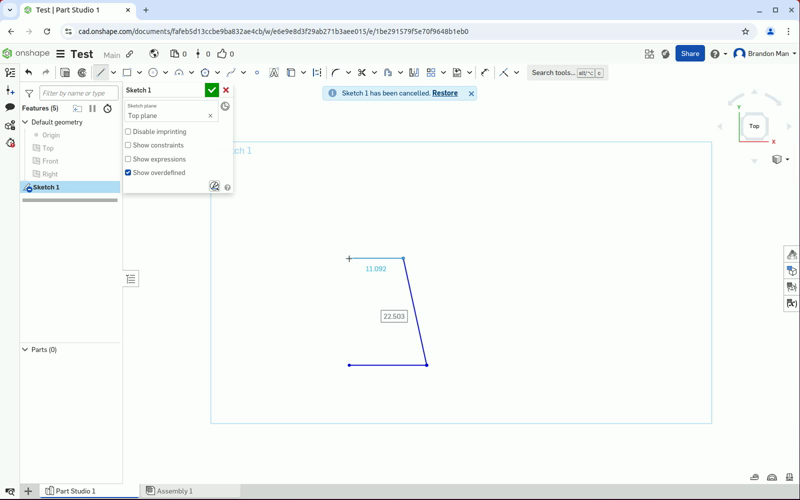
key_down(shift)
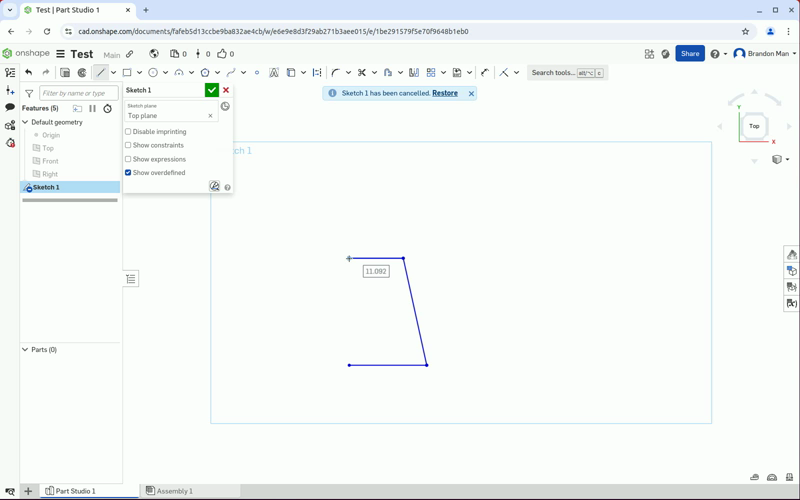
mouse_move(349, 365)
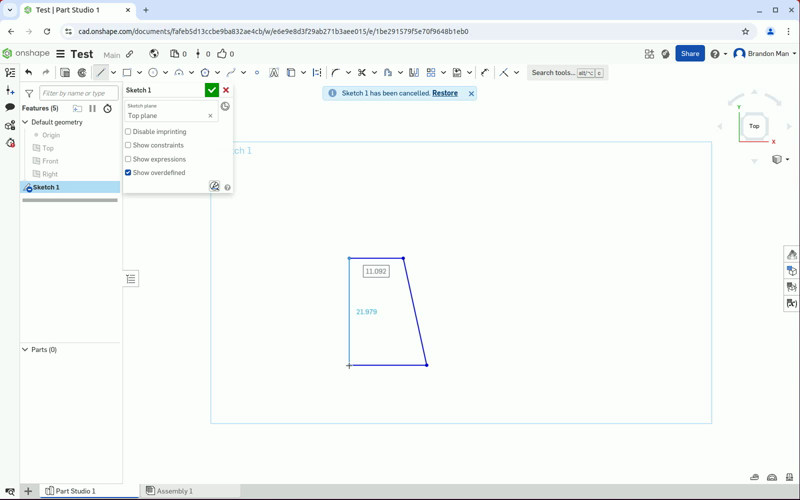
key_up(shift)
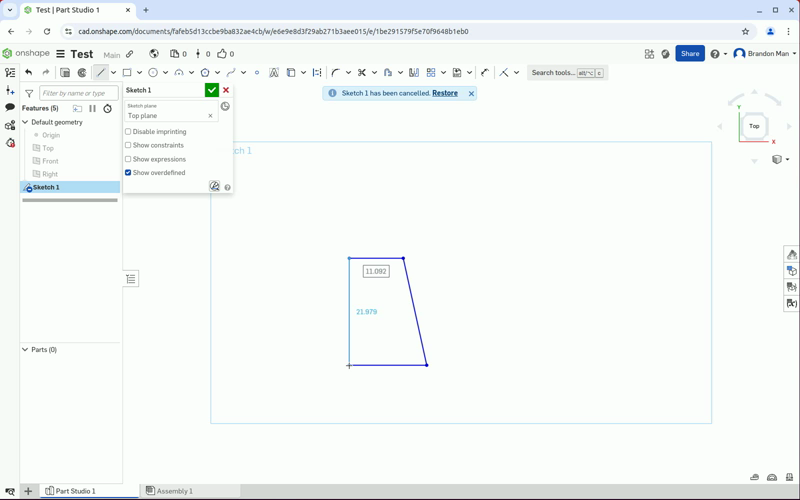
click(349, 365)
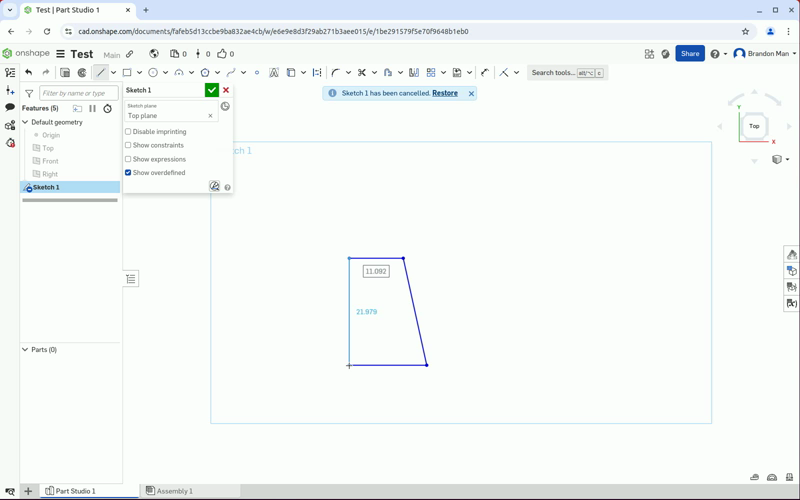
key(esc)
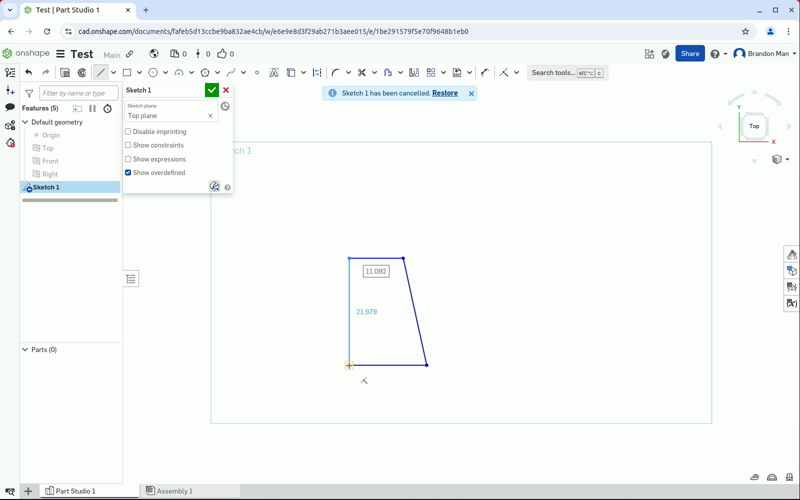
mouse_move(399, 279)
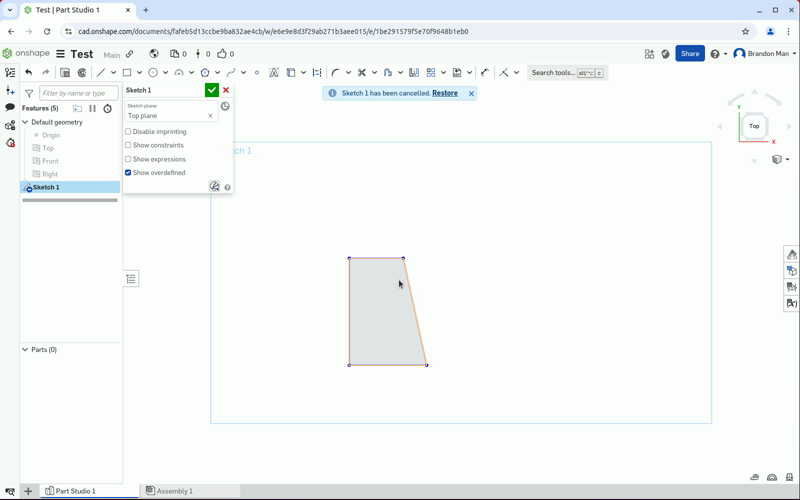
click(399, 279)
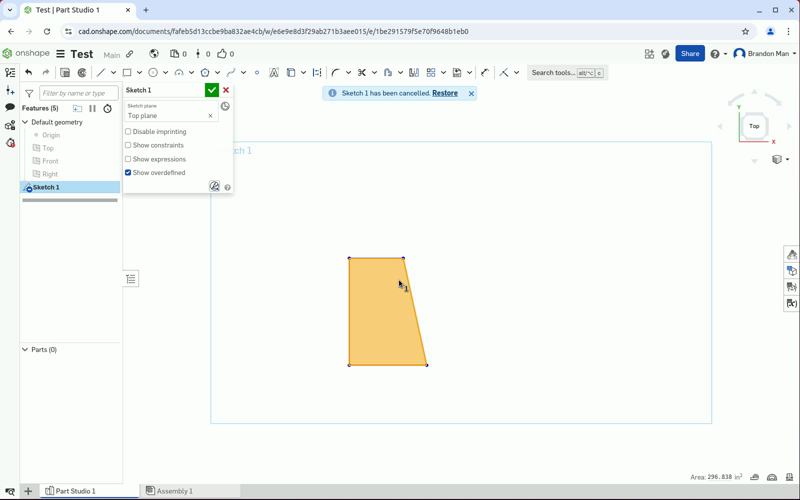
mouse_move(73, 352)
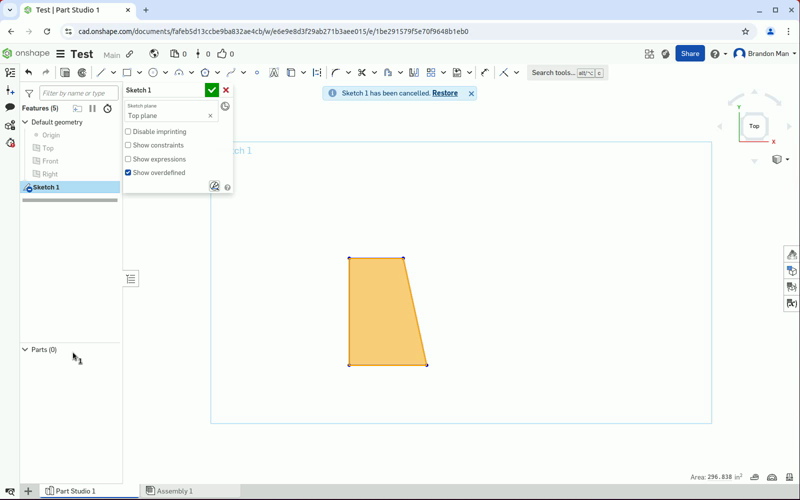
key(shift+y)
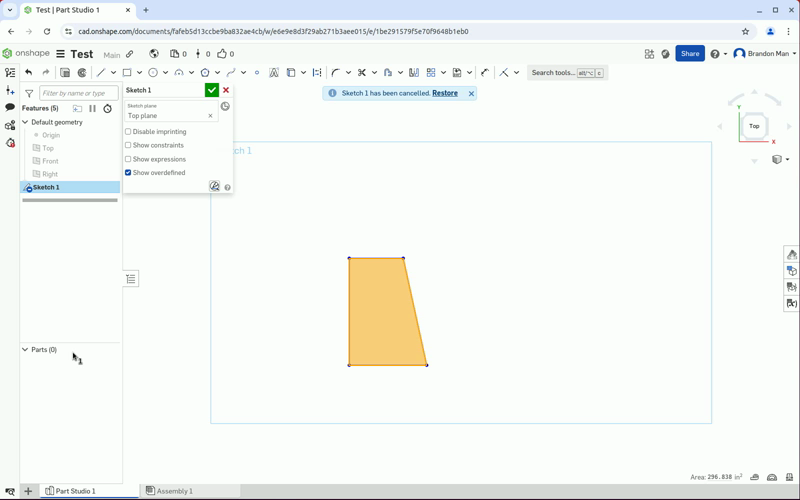
key(shift+e)
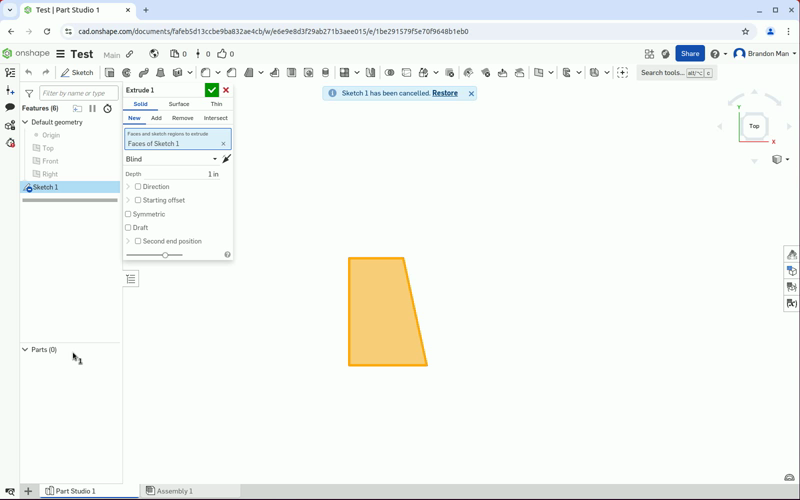
mouse_move(143, 106)
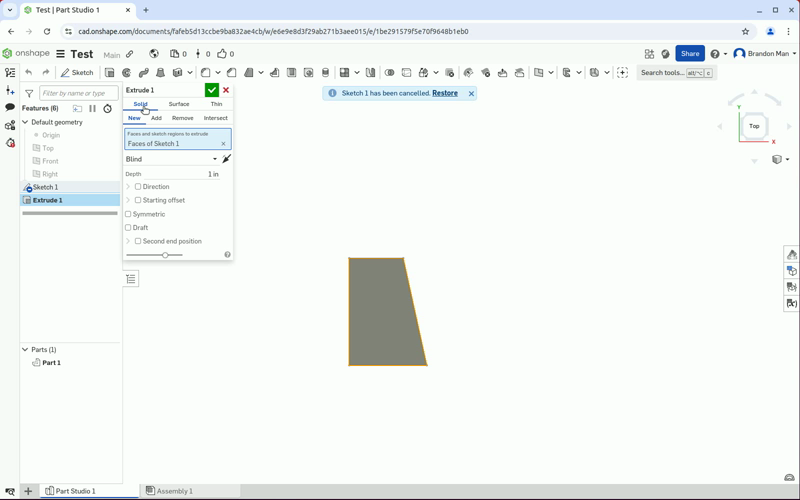
click(143, 106)
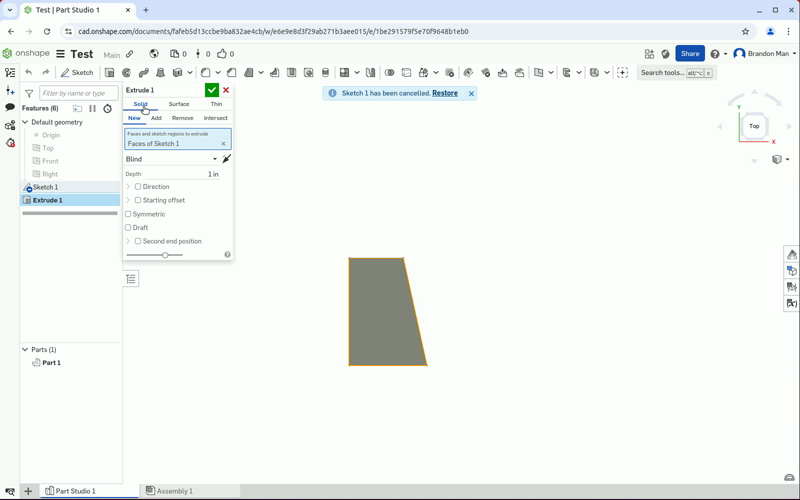
mouse_move(137, 120)
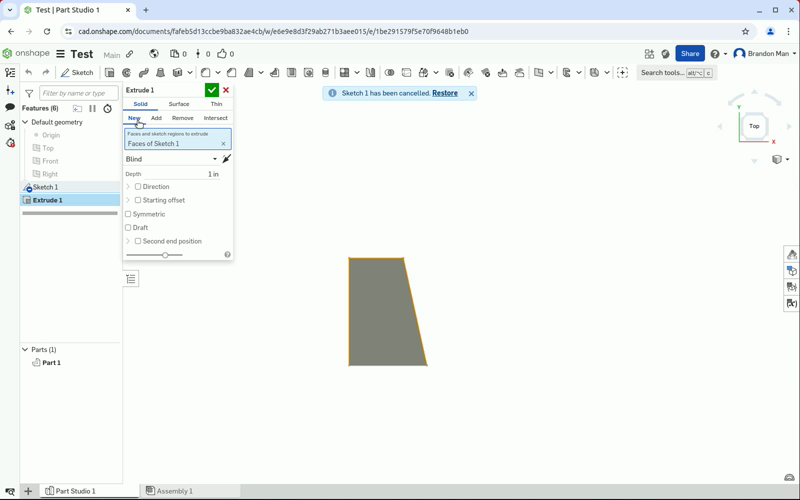
click(137, 120)
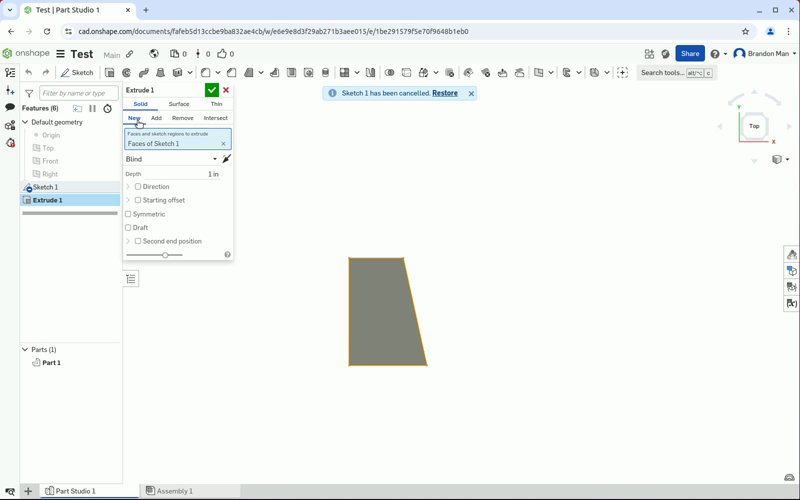
key(tab, 4)
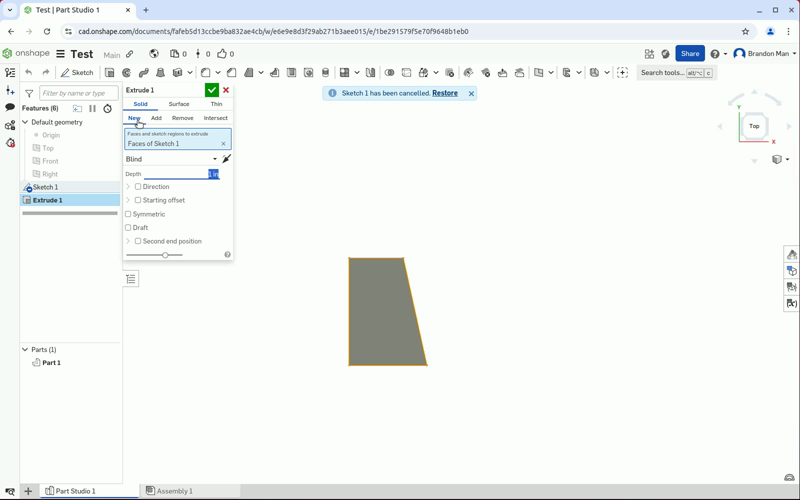
text(12.036)
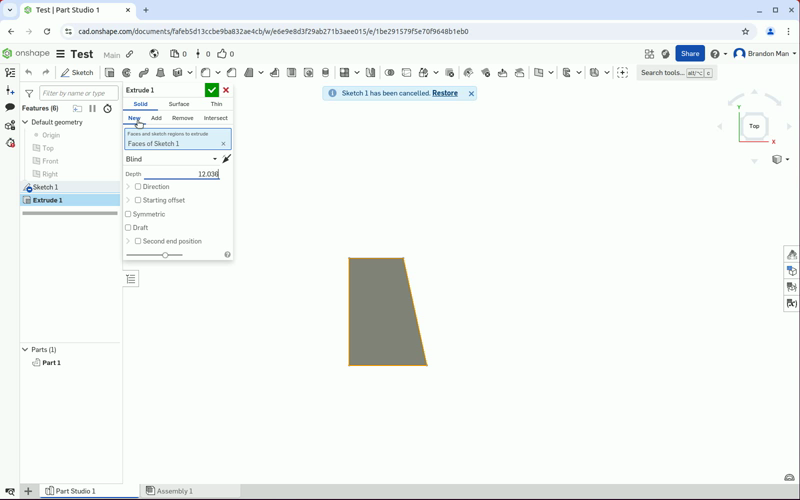
key(enter)
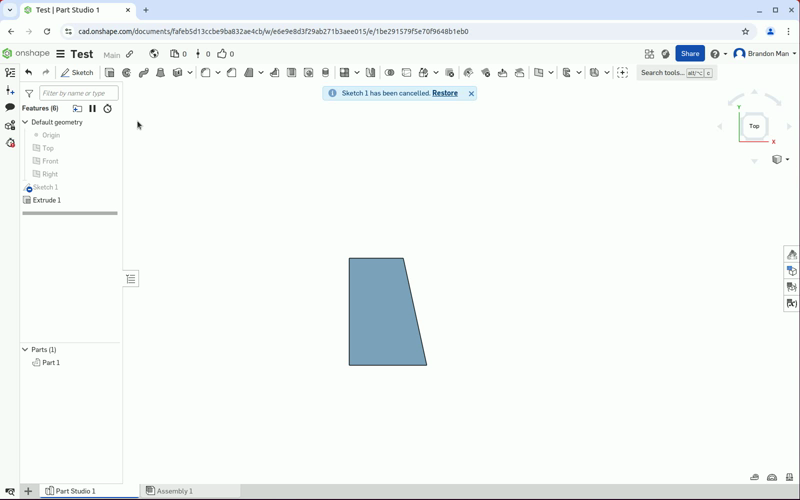
key(shift+h)
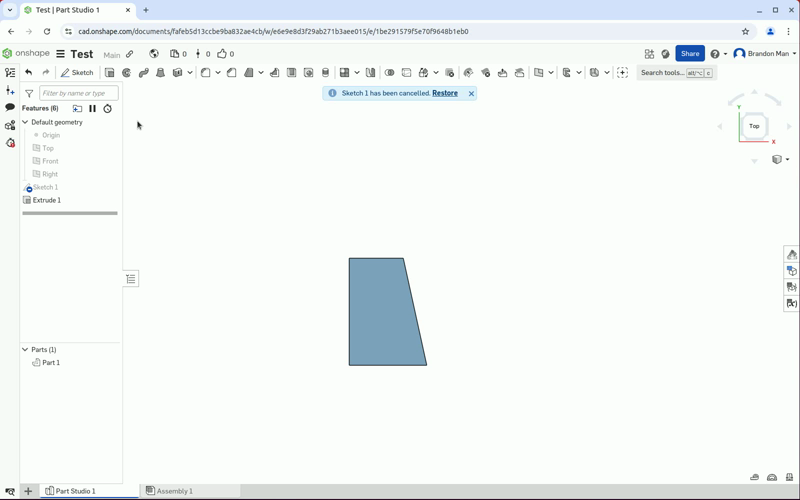
key(shift+h)
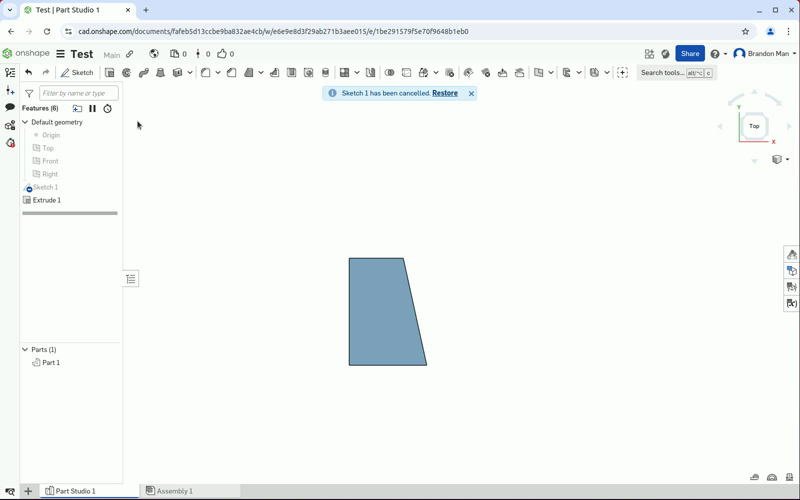
mouse_move(73, 189)
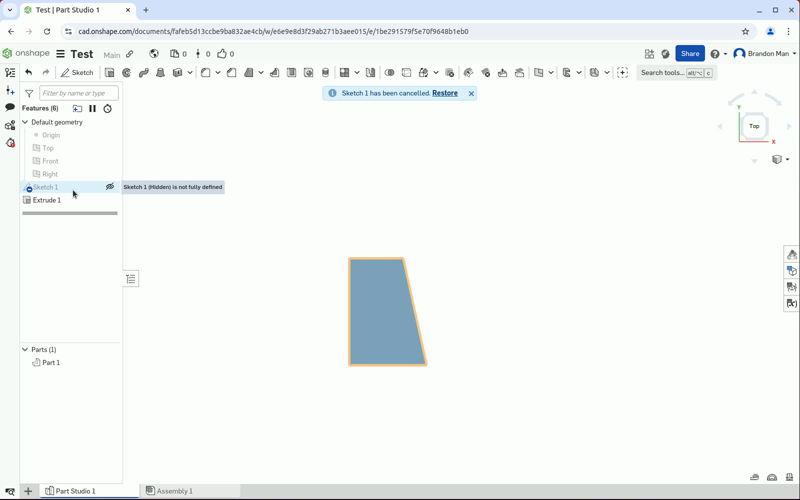
click(73, 189)
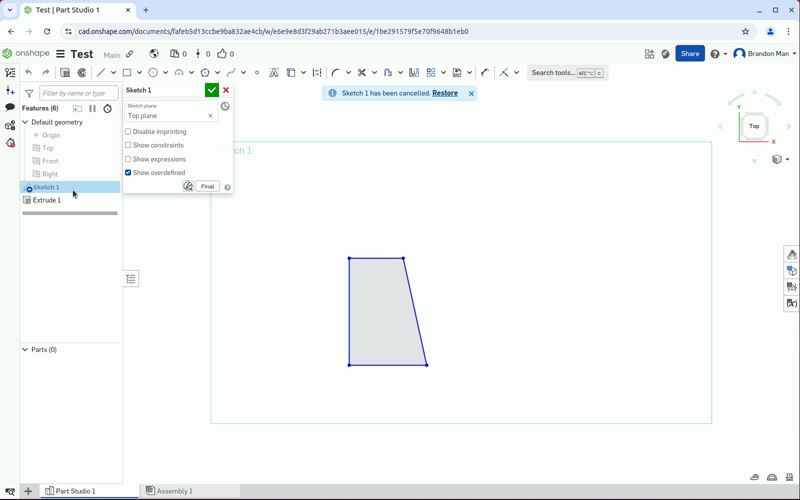
mouse_move(229, 92)
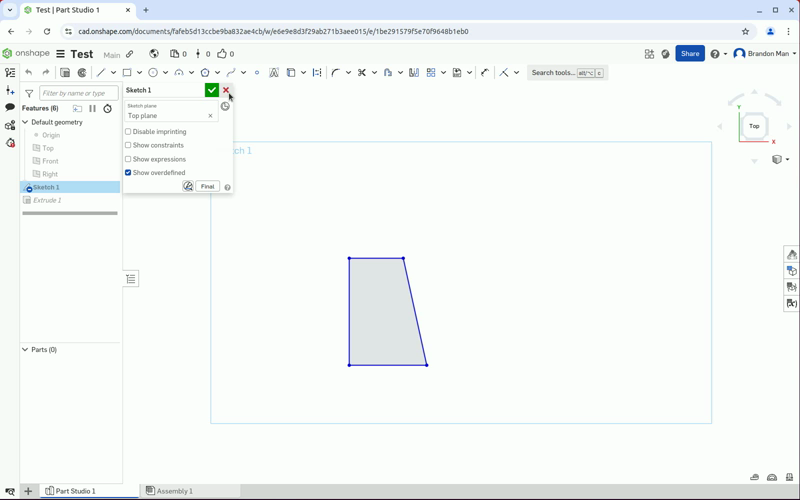
click(229, 92)
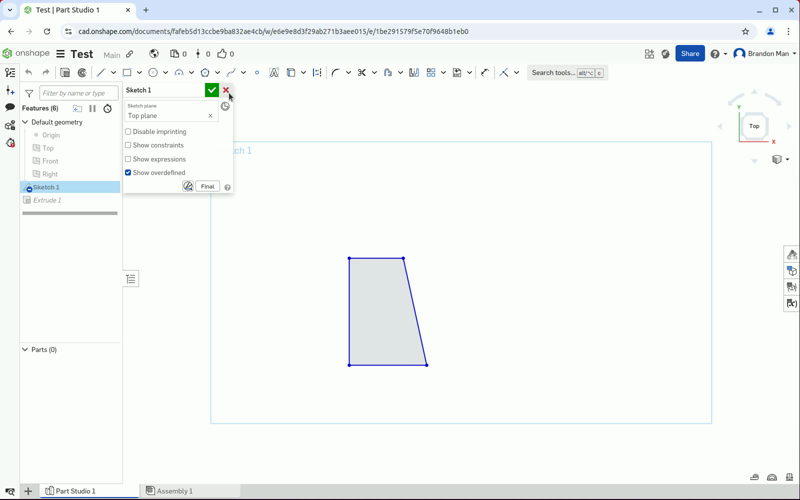
key(shift+s)
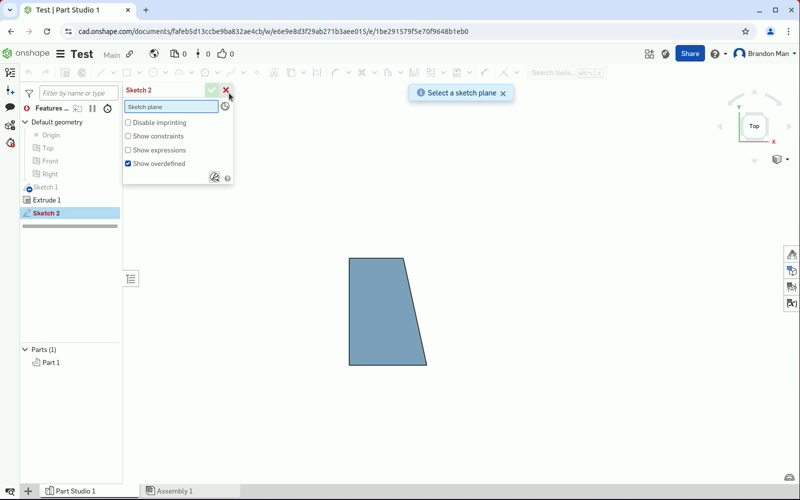
mouse_move(73, 150)
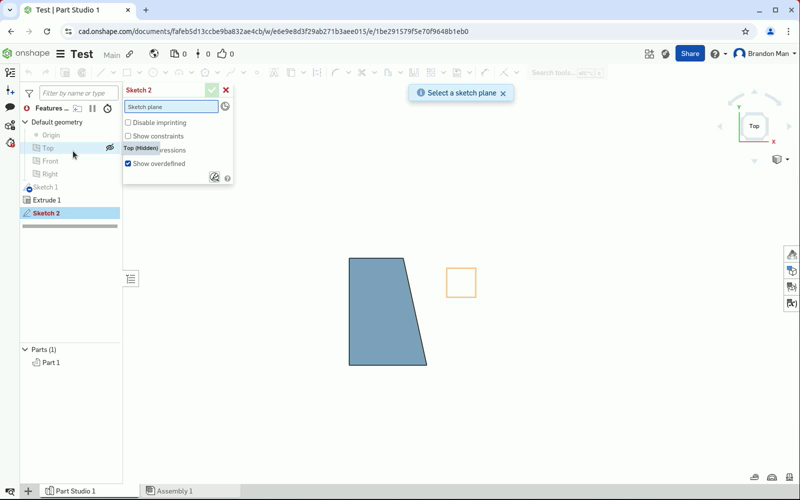
click(73, 150)
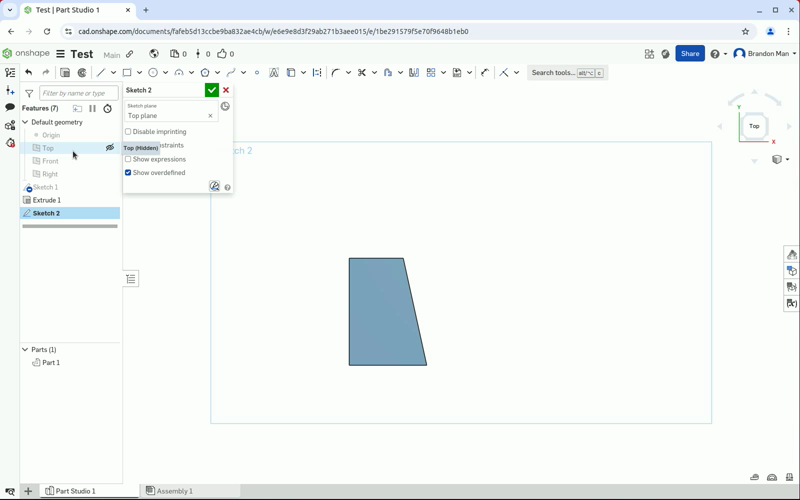
mouse_move(73, 352)
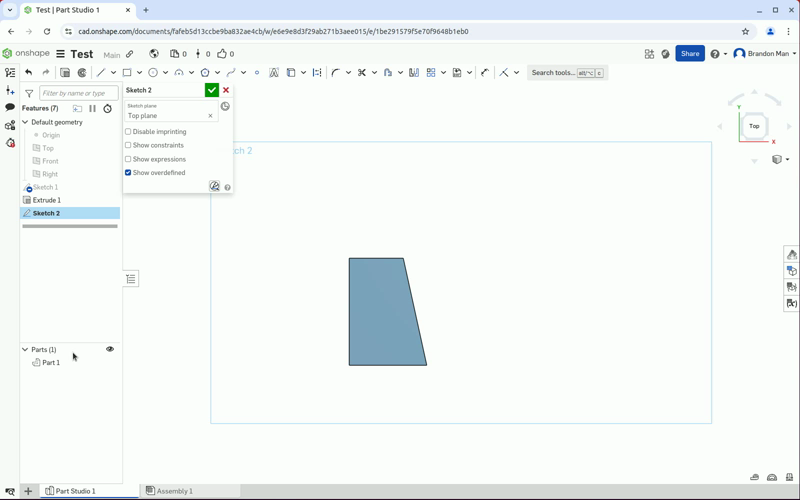
key(y)
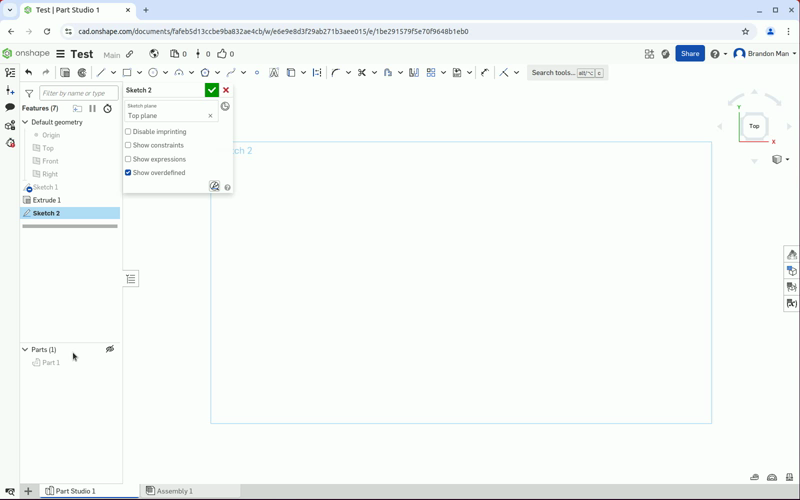
key(l)
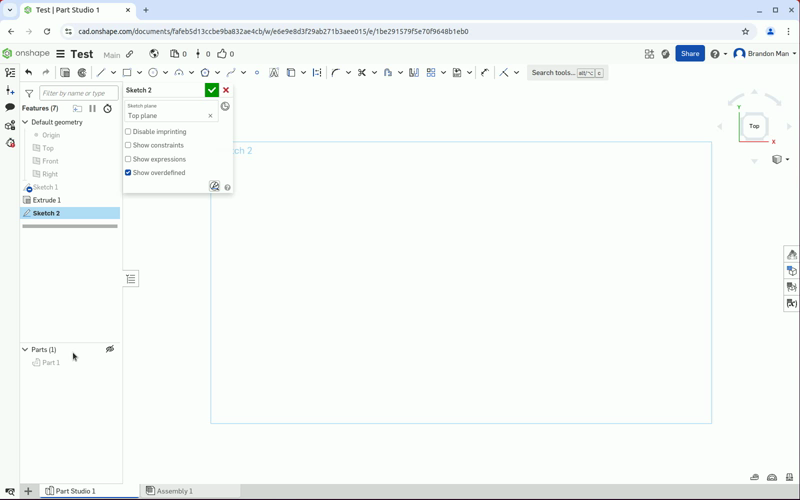
key_down(shift)
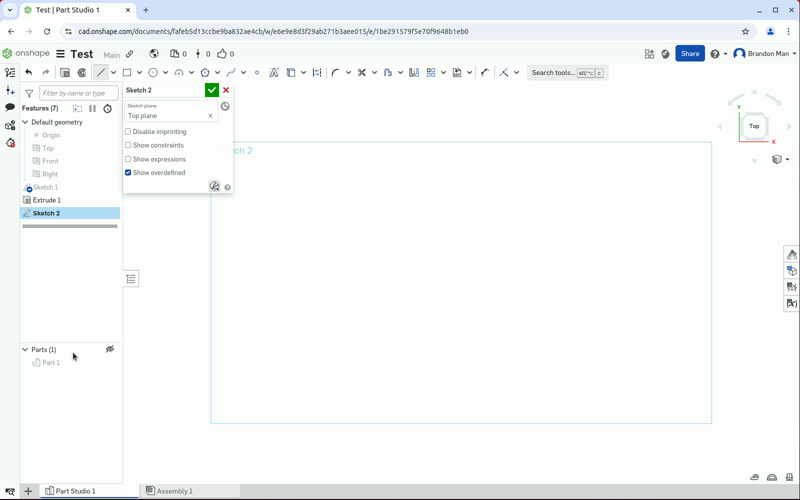
mouse_move(403, 257)
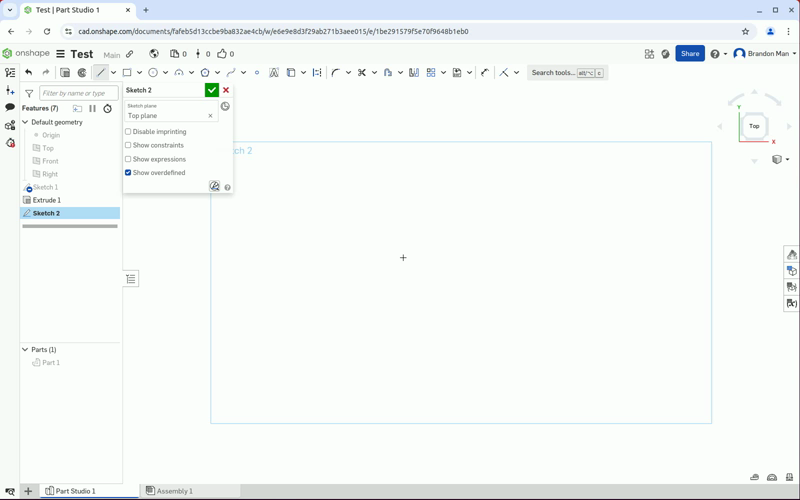
click(403, 257)
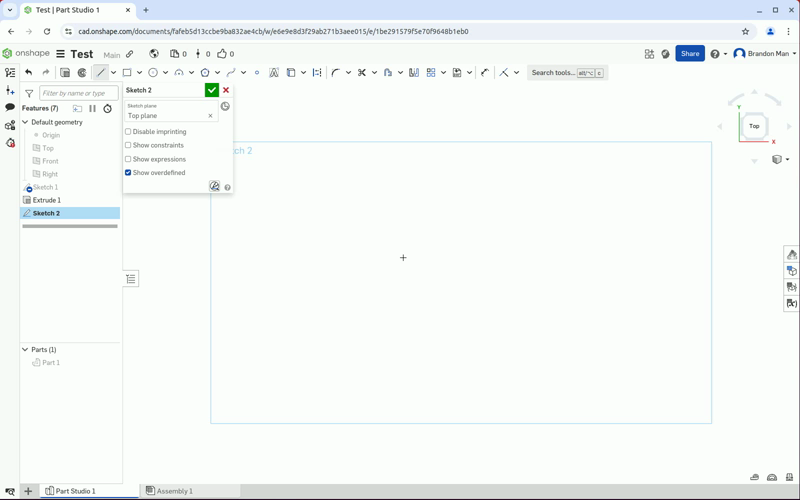
key_up(shift)
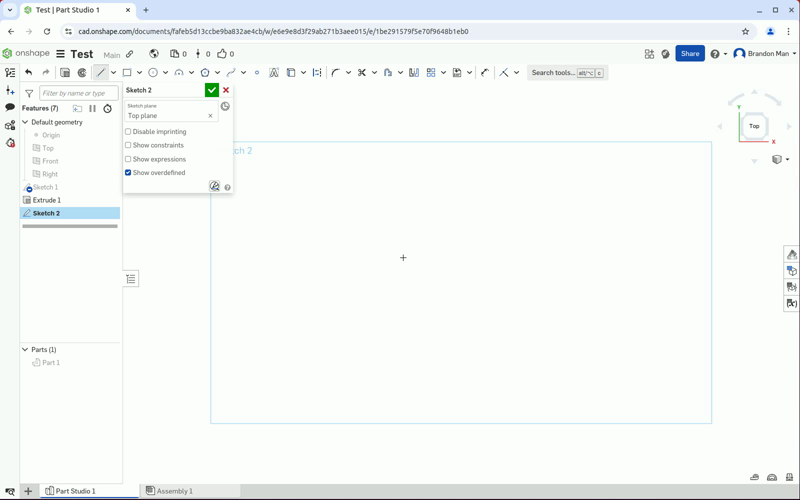
key_down(shift)
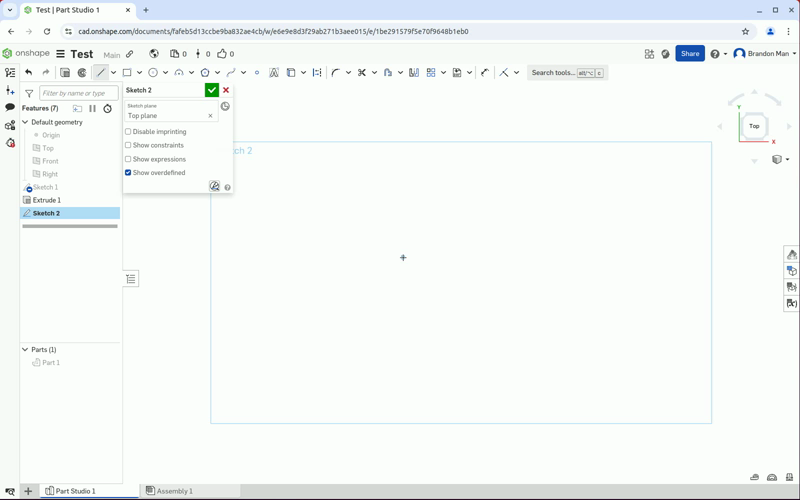
mouse_move(428, 364)
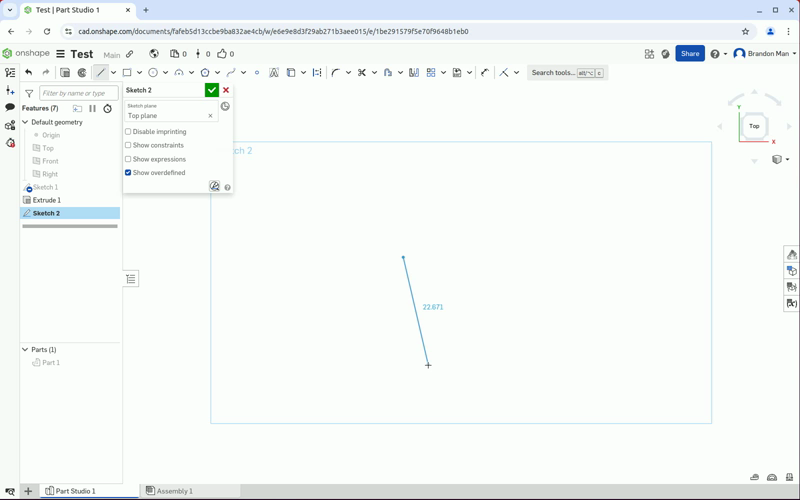
click(428, 364)
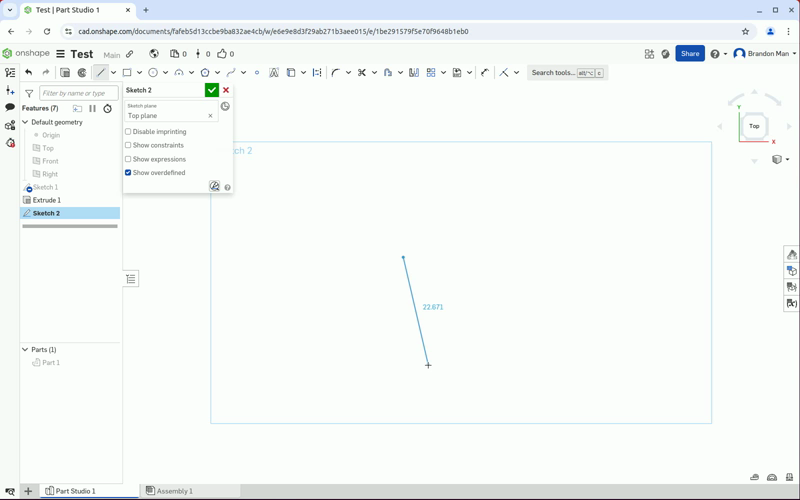
key_up(shift)
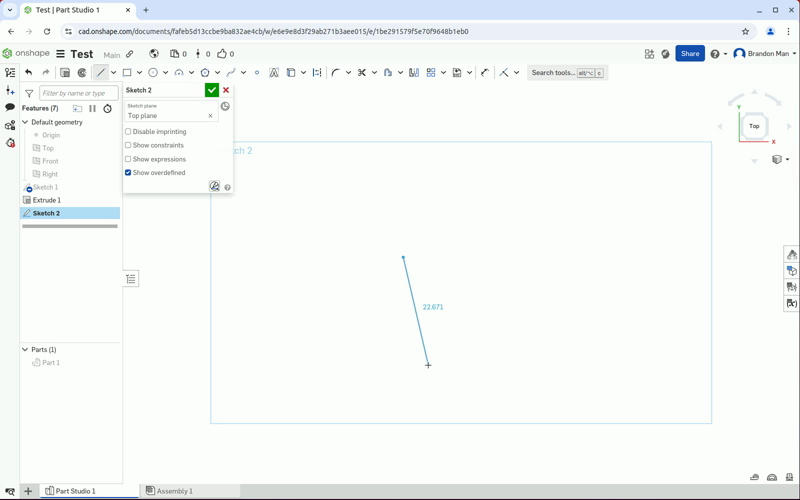
key_down(shift)
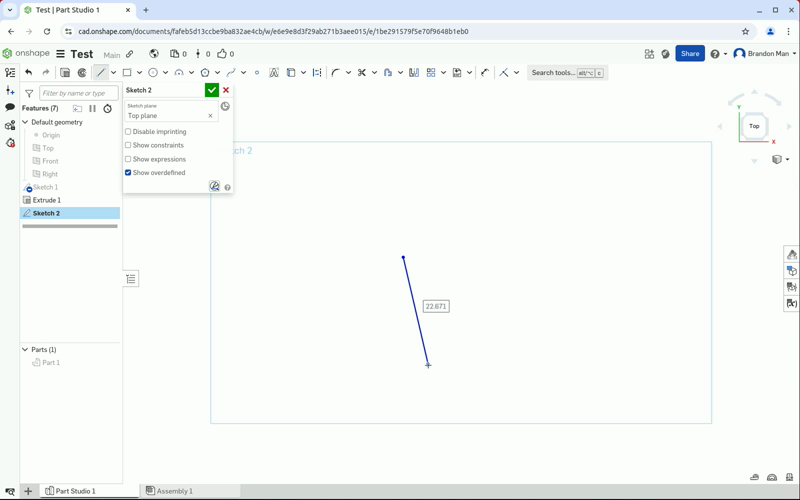
mouse_move(495, 364)
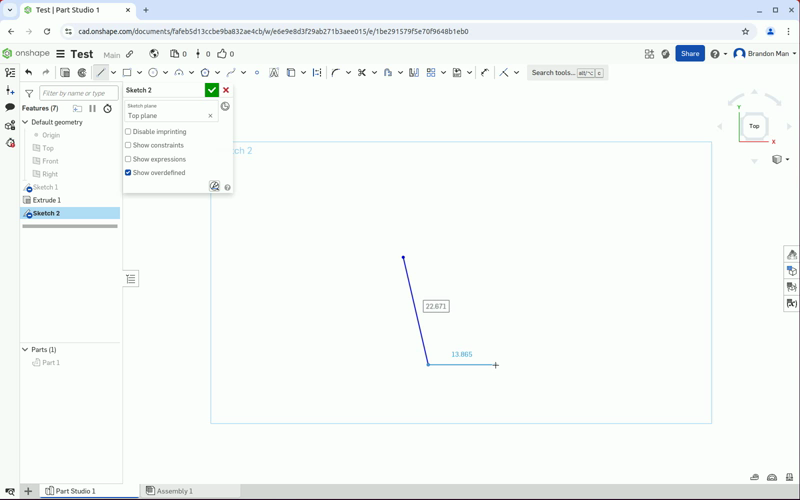
click(495, 364)
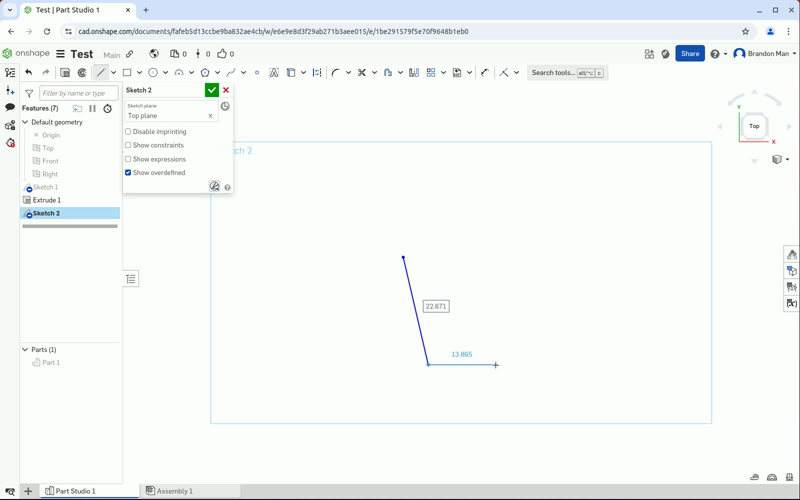
key_up(shift)
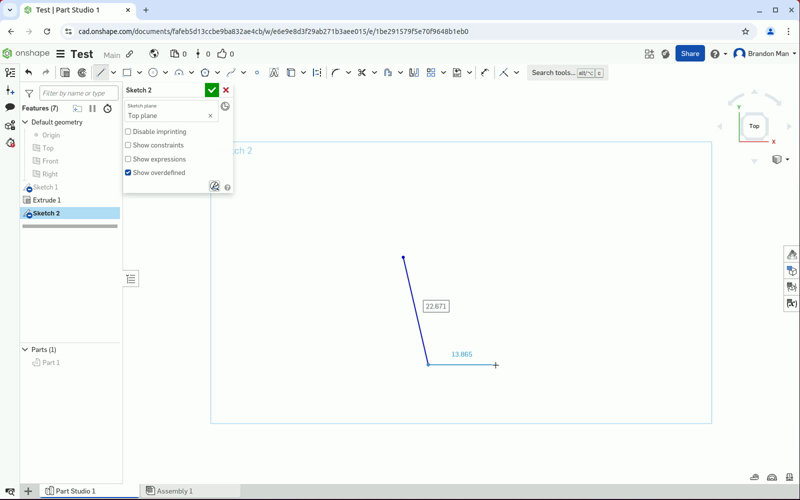
key_down(shift)
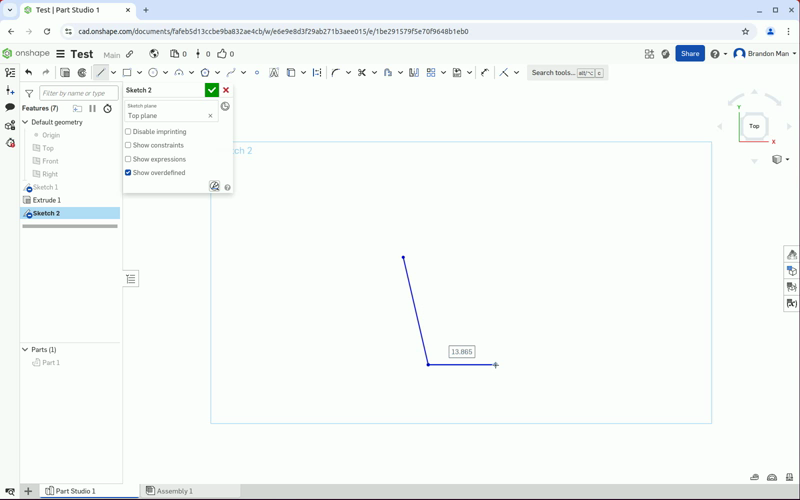
mouse_move(520, 257)
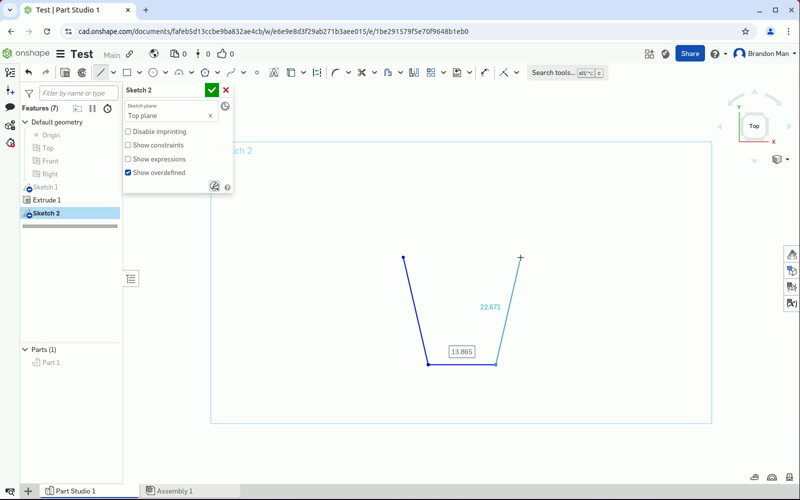
click(520, 257)
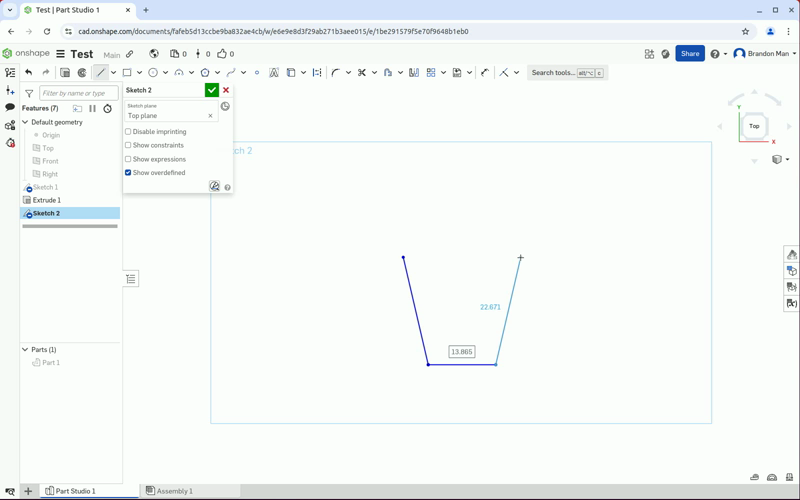
key_up(shift)
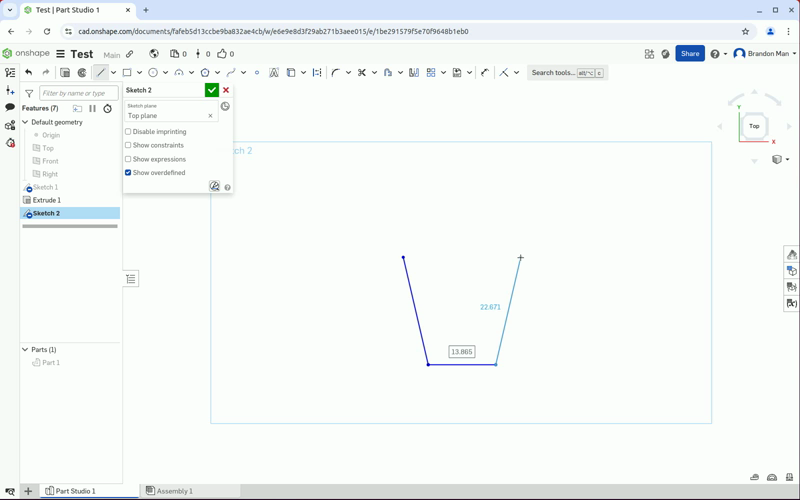
key_down(shift)
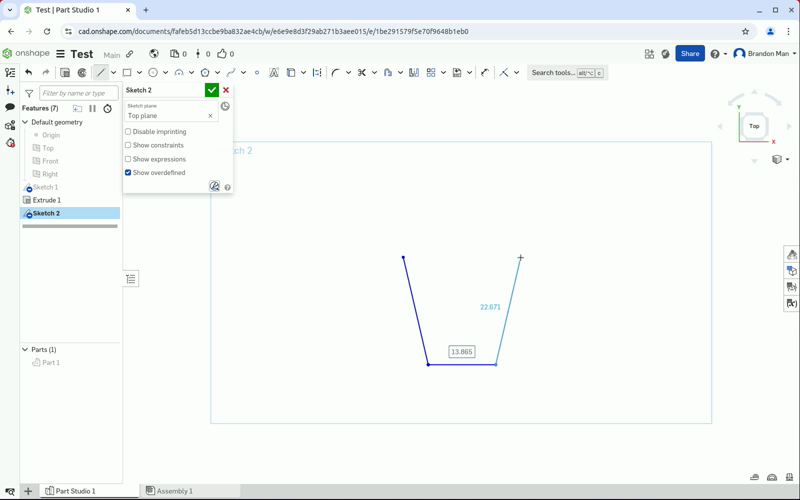
mouse_move(403, 257)
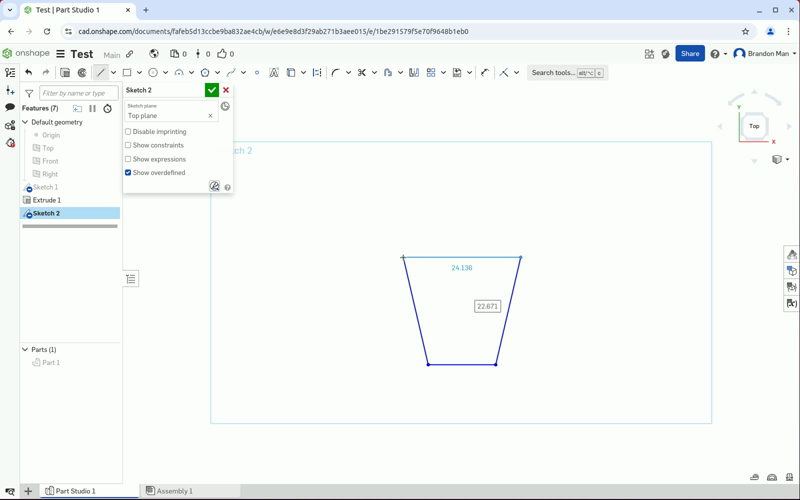
key_up(shift)
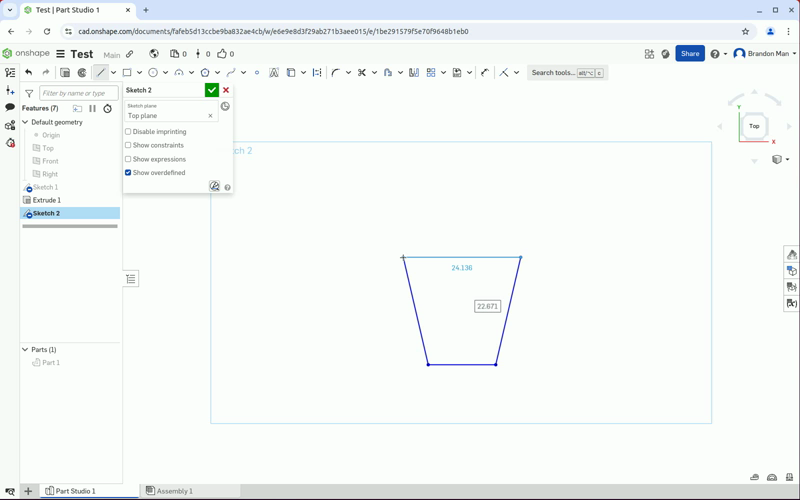
click(403, 257)
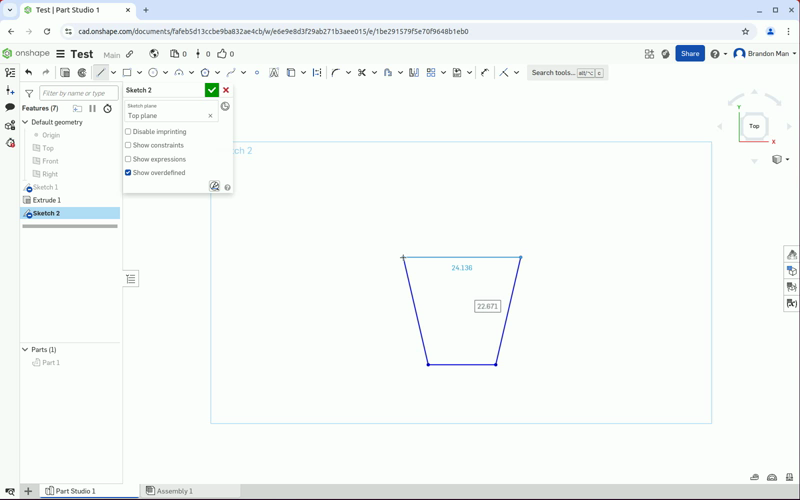
key(esc)
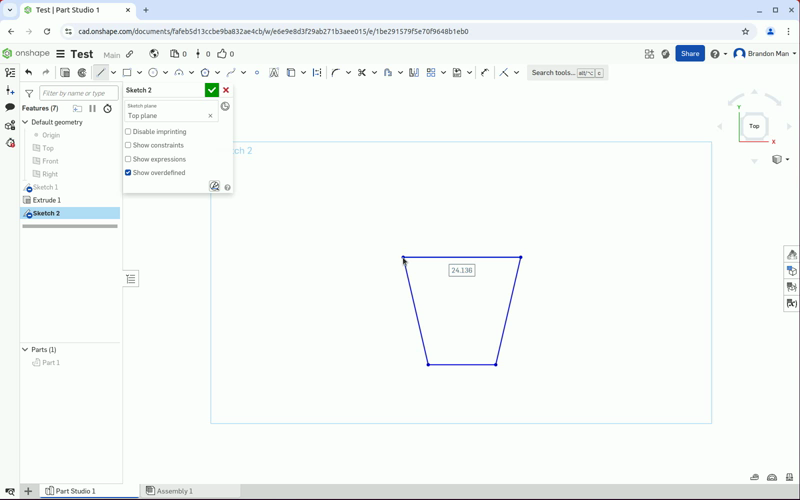
mouse_move(423, 302)
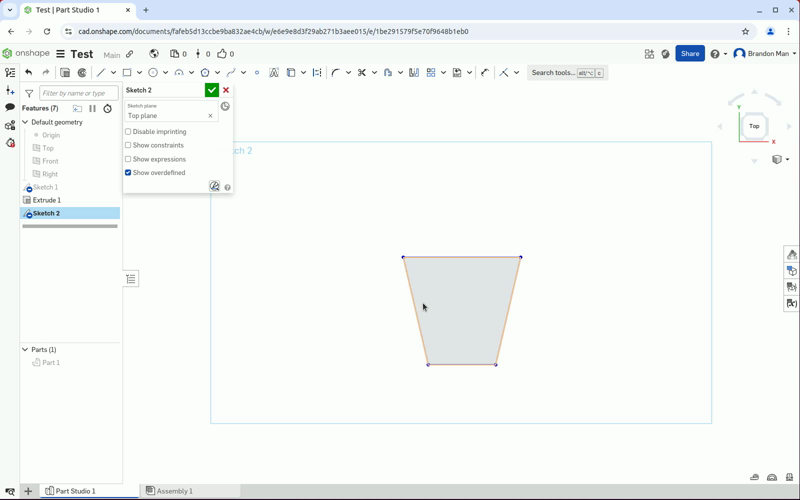
click(423, 302)
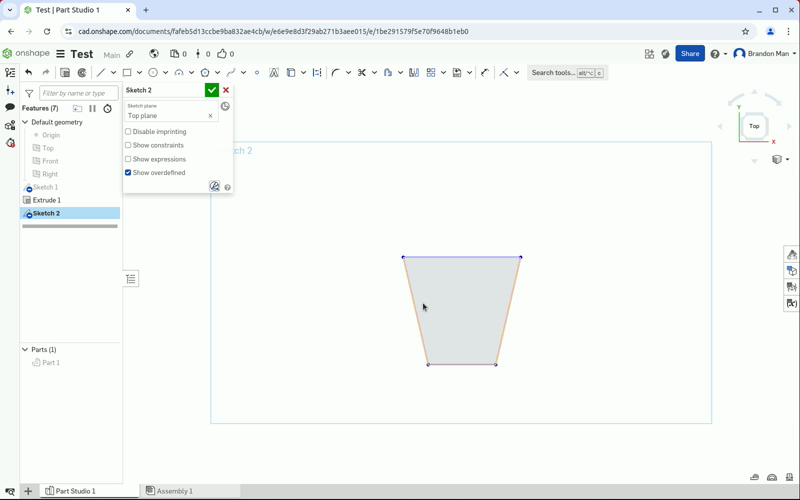
mouse_move(73, 352)
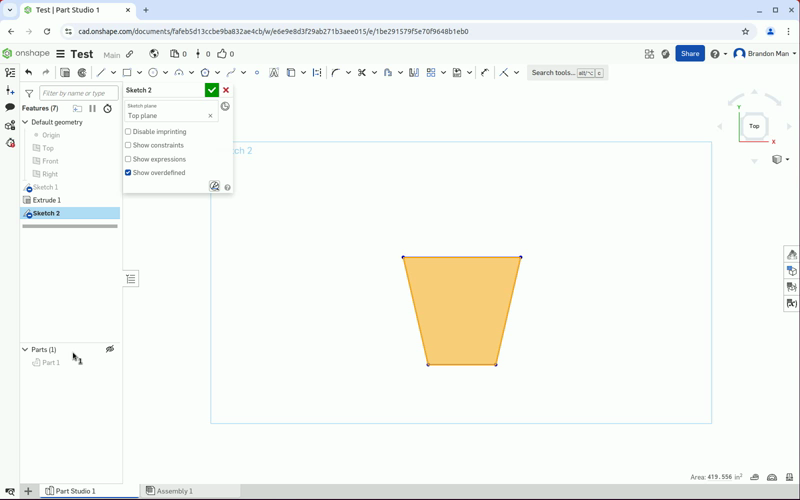
key(shift+y)
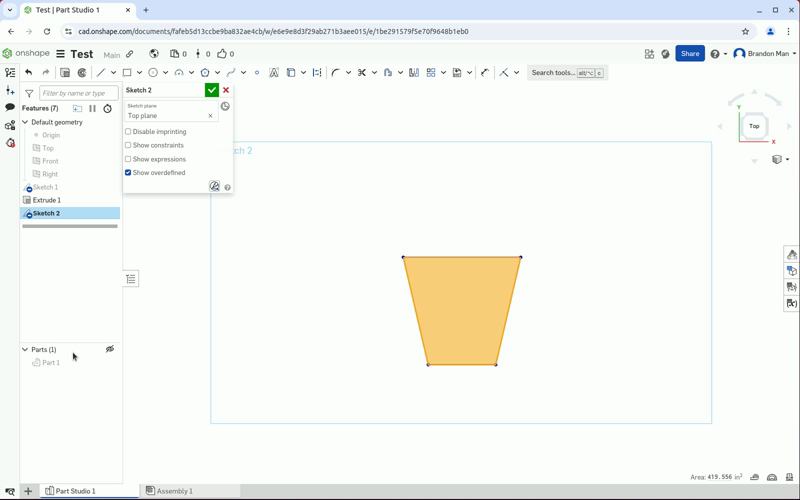
key(shift+e)
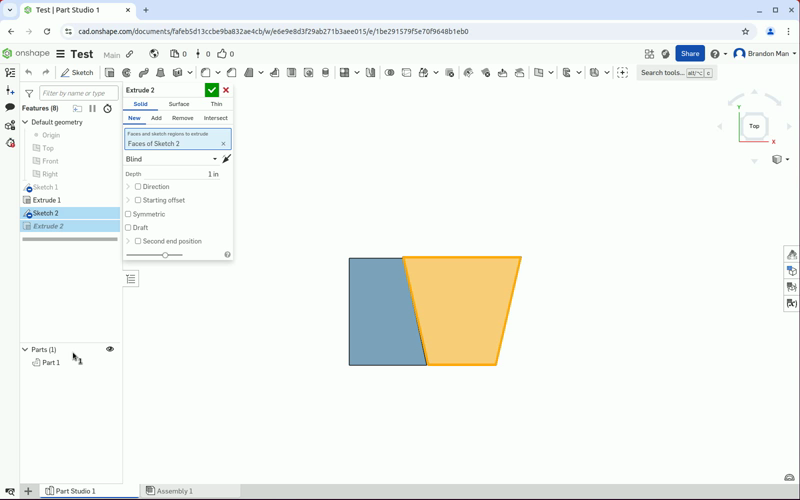
mouse_move(143, 106)
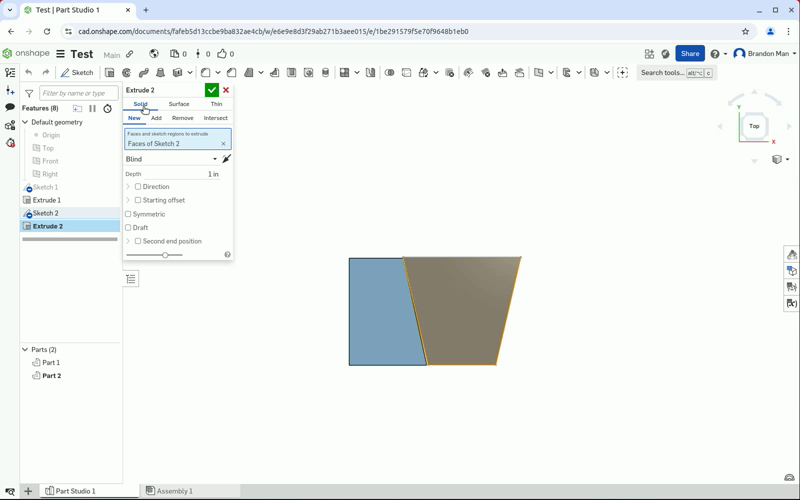
click(143, 106)
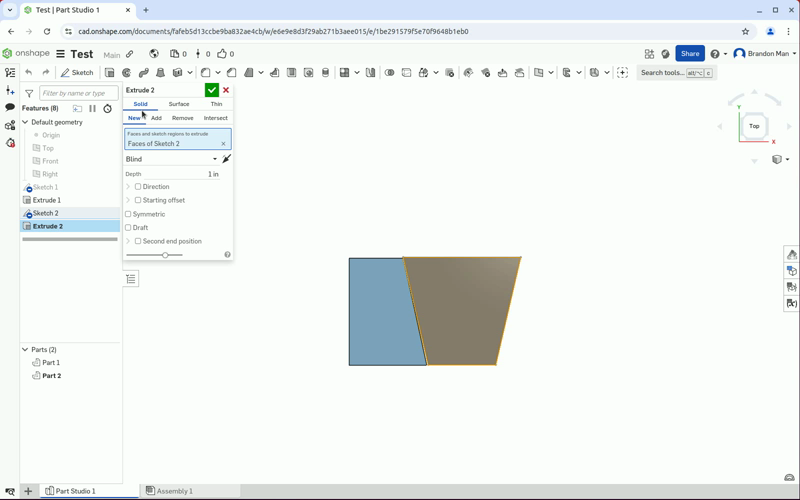
mouse_move(137, 120)
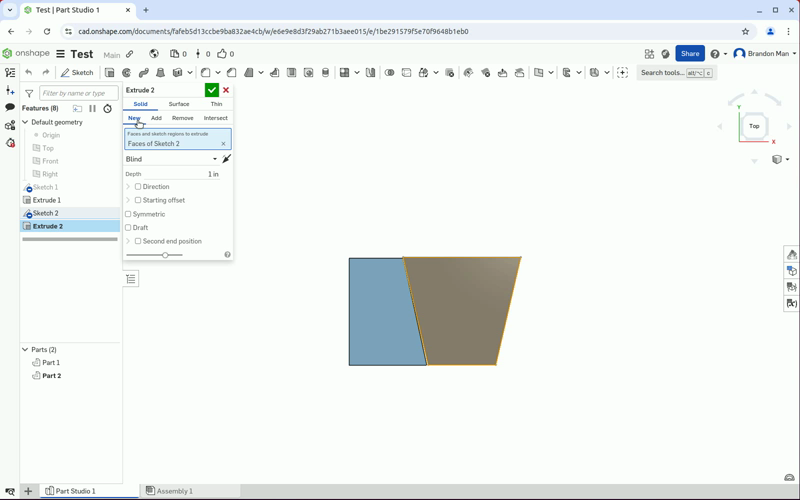
click(137, 120)
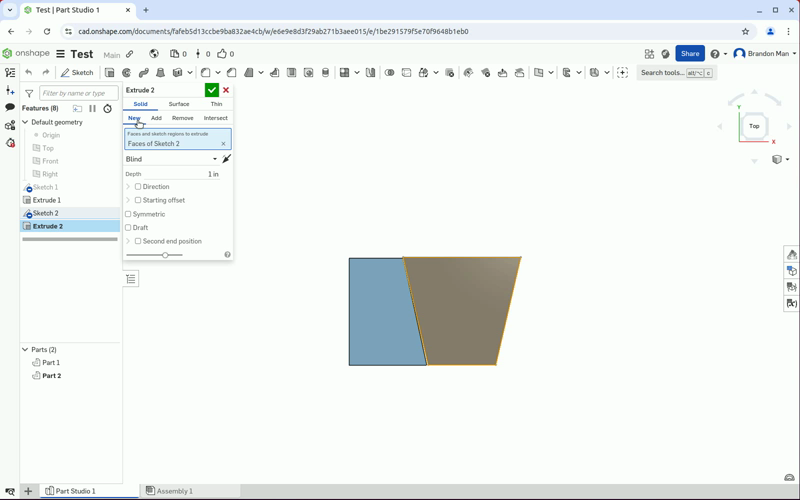
key(tab, 4)
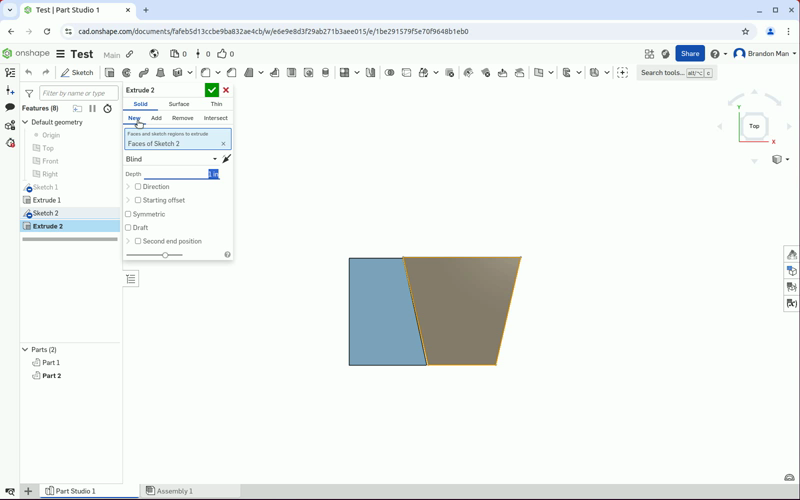
text(6.018)
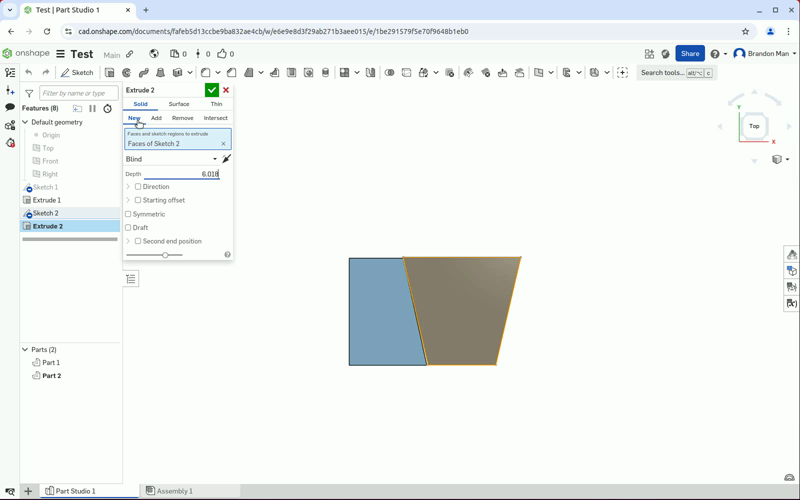
key(enter)
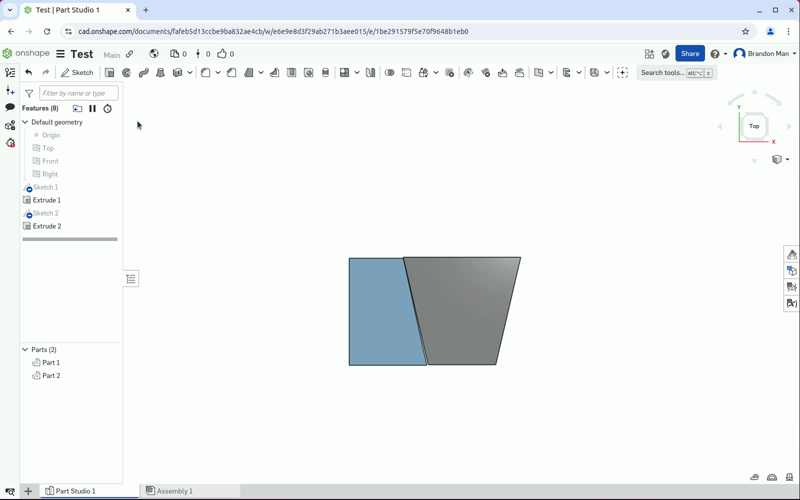
key(shift+h)
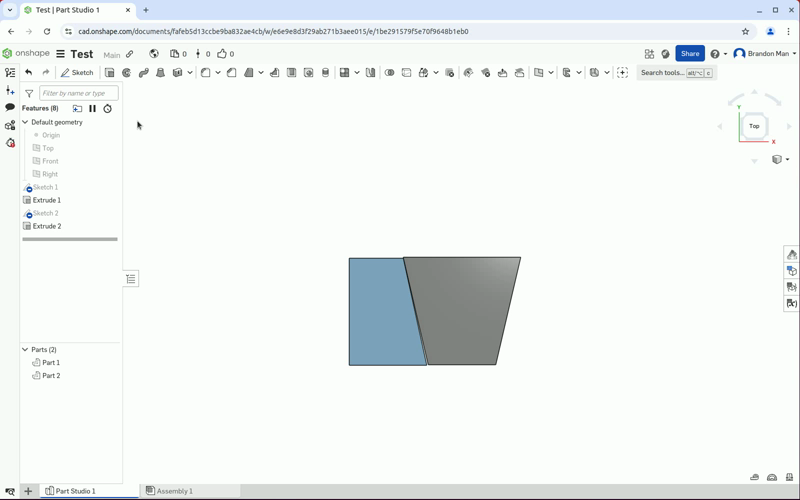
key(shift+h)
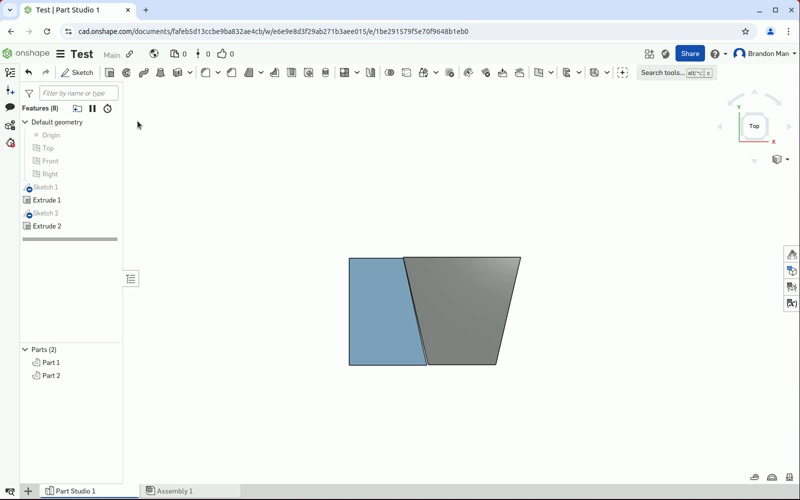
mouse_move(73, 189)
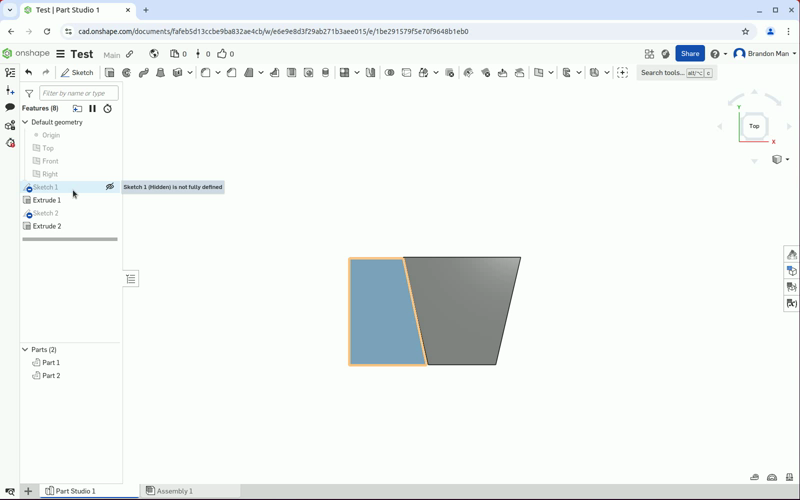
click(73, 189)
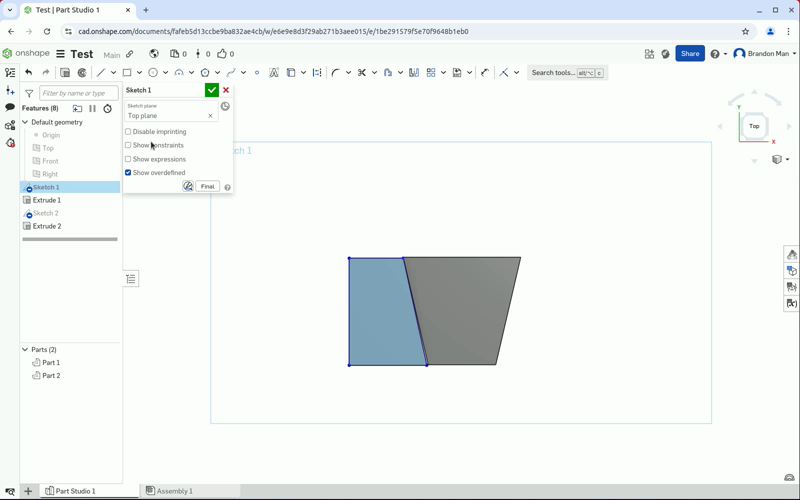
mouse_move(229, 92)
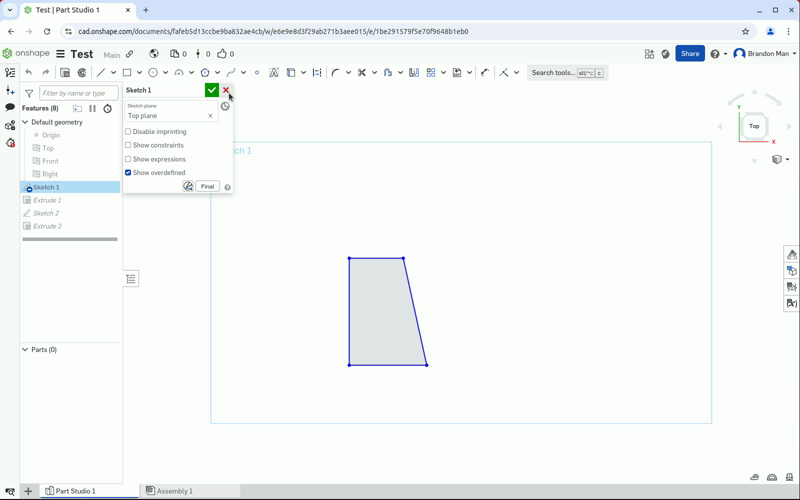
click(229, 92)
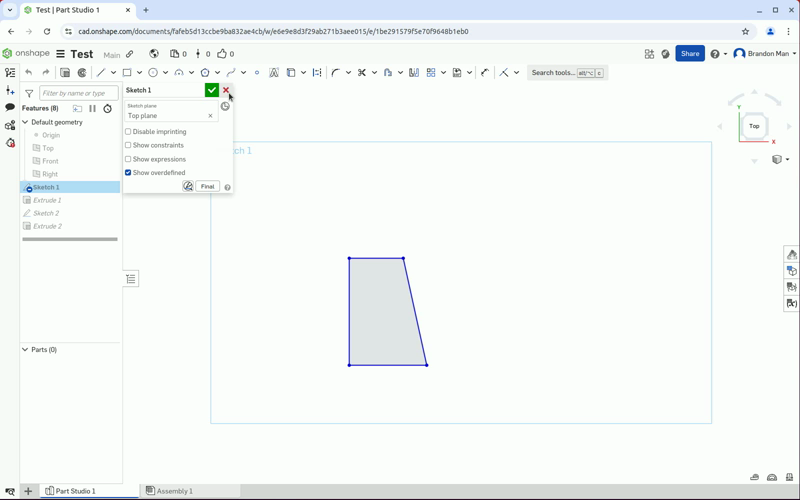
key(shift+s)
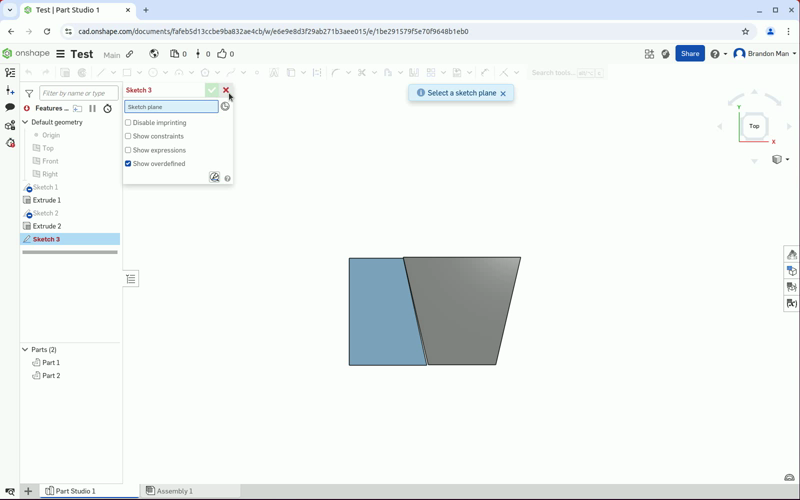
mouse_move(73, 150)
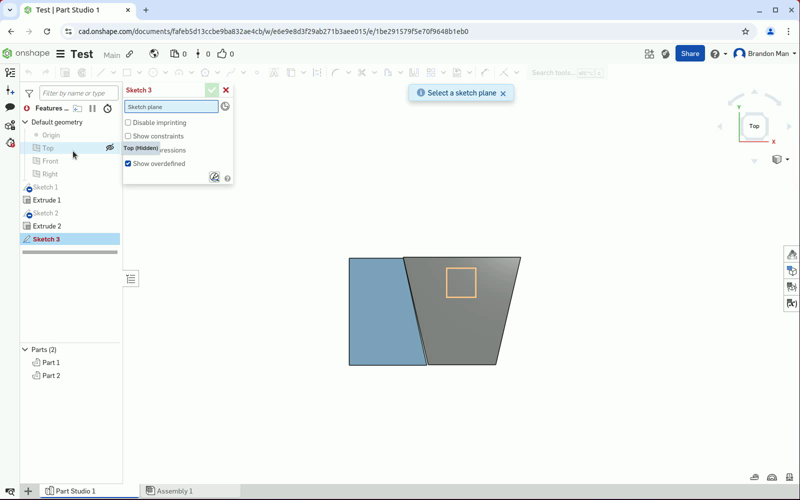
click(73, 150)
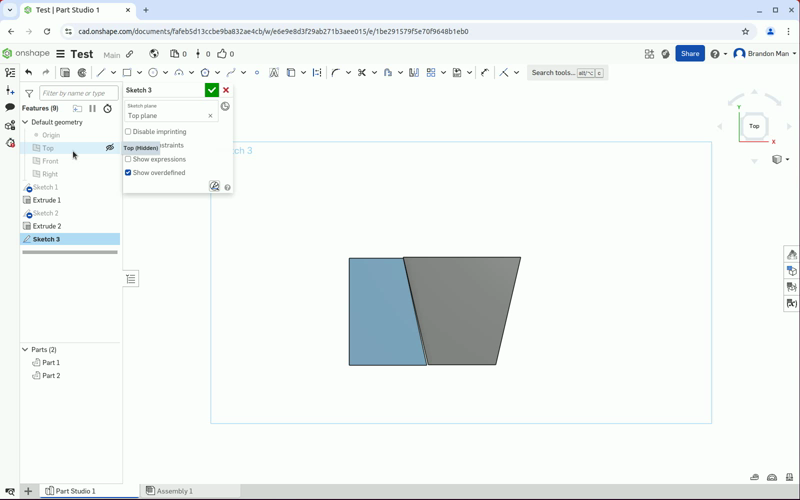
mouse_move(73, 352)
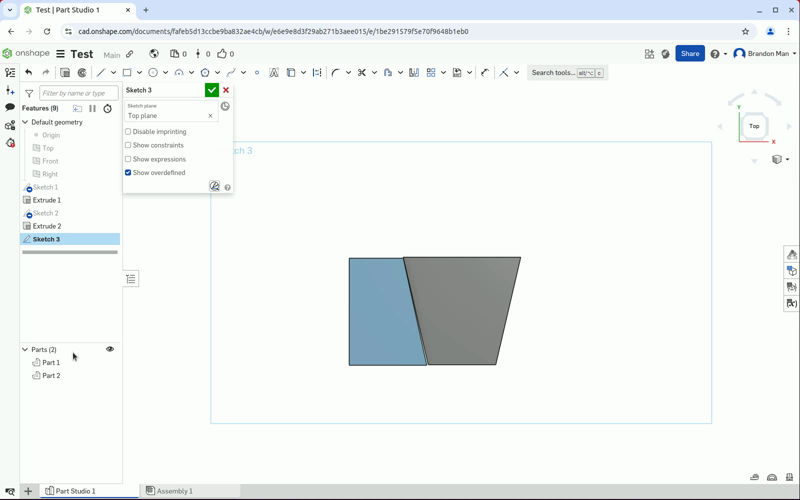
key(y)
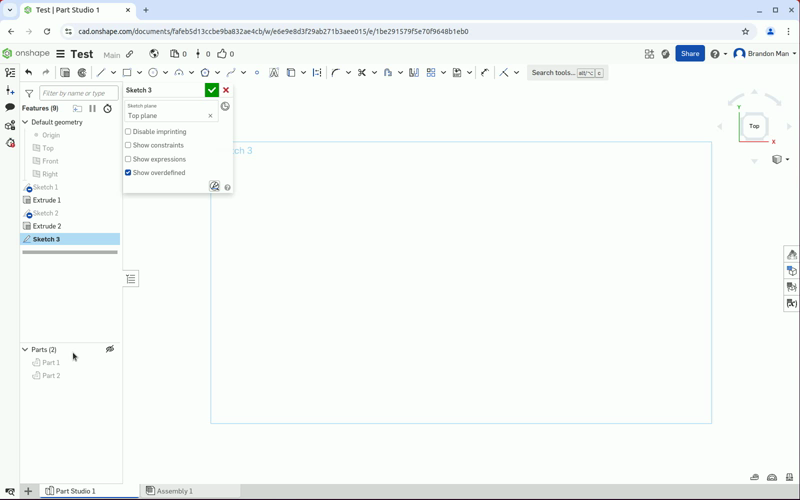
key(l)
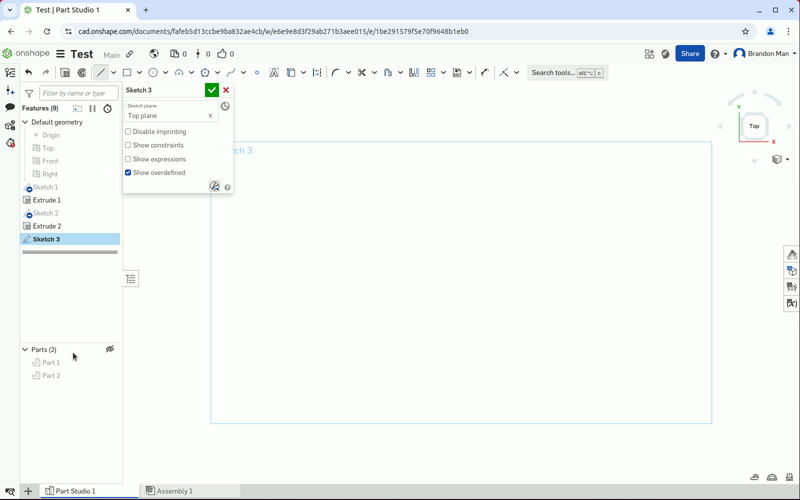
key_down(shift)
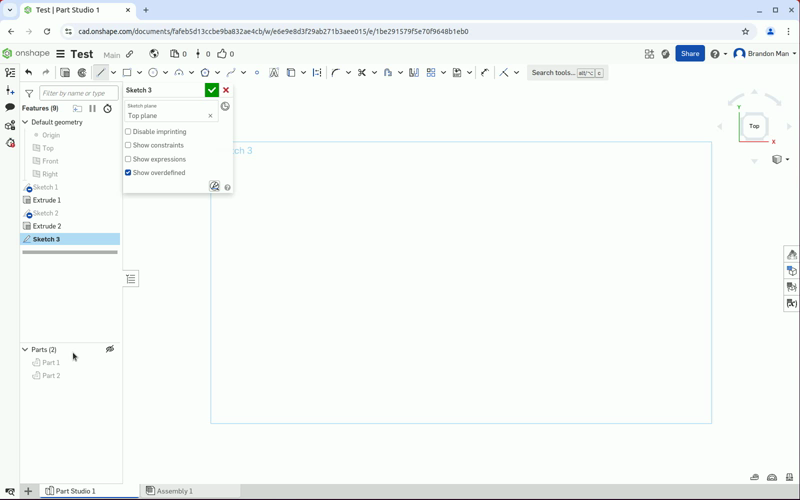
mouse_move(495, 365)
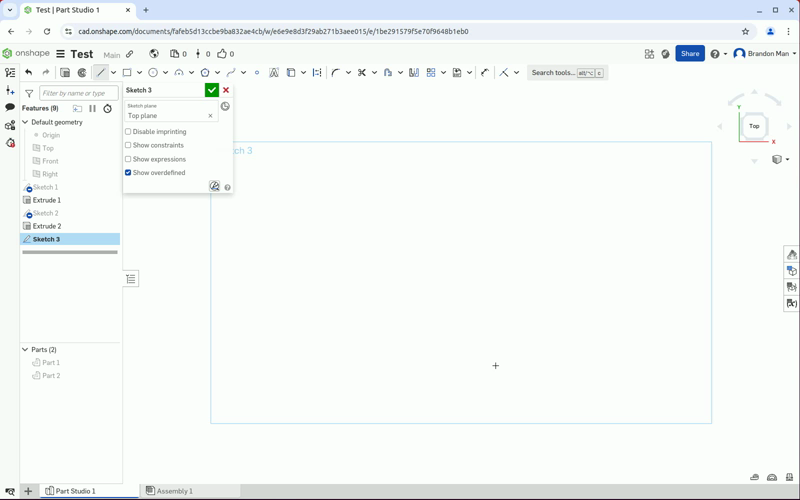
click(495, 365)
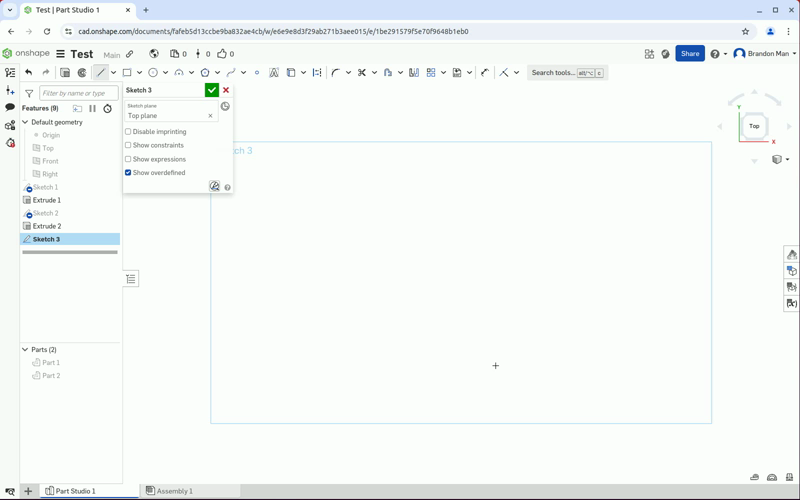
key_up(shift)
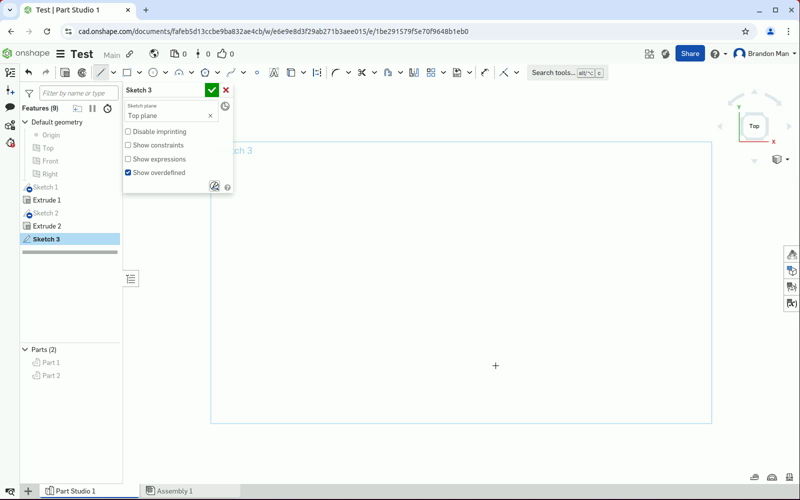
key_down(shift)
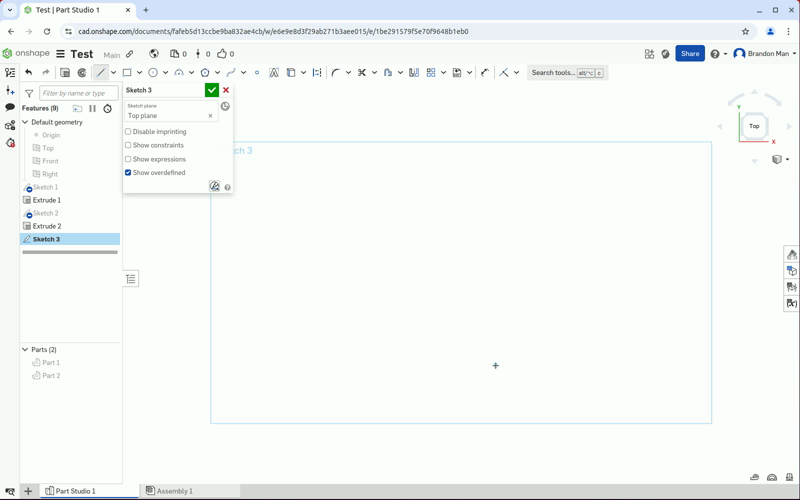
mouse_move(573, 365)
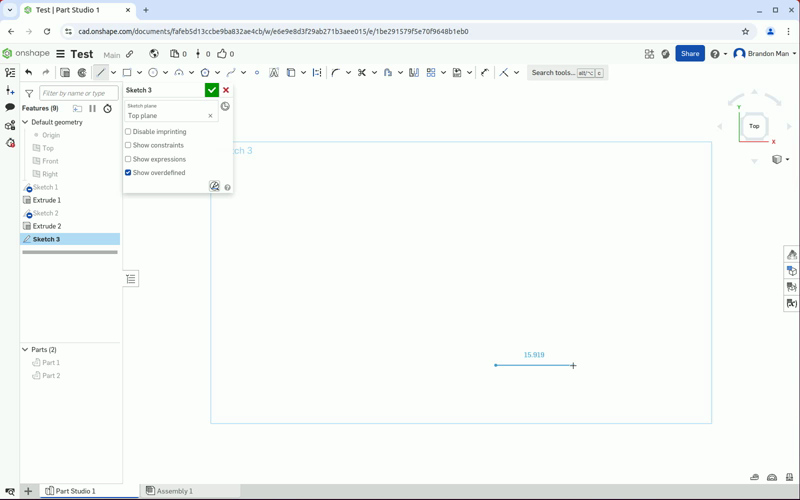
click(573, 365)
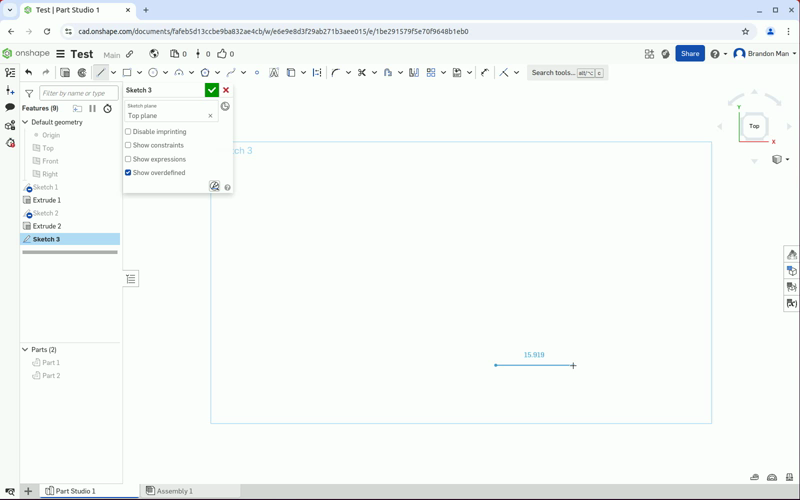
key_up(shift)
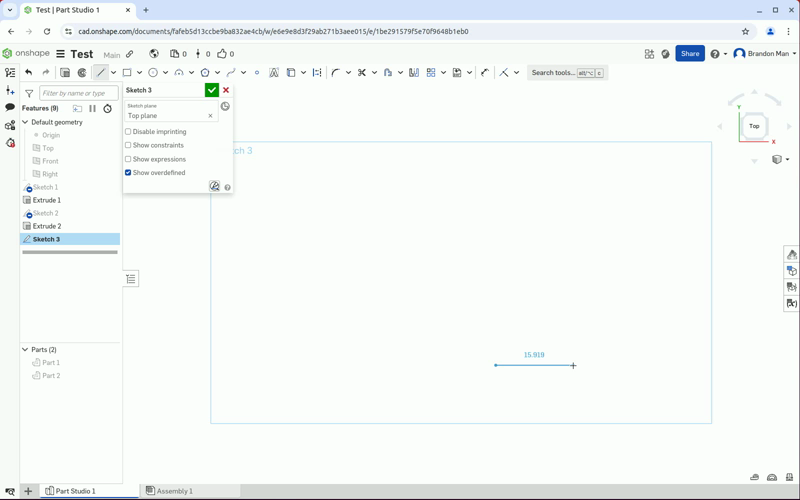
key_down(shift)
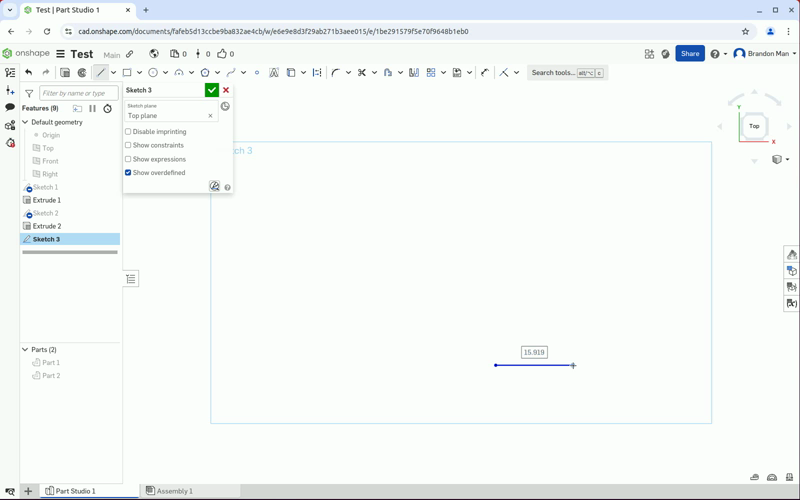
mouse_move(573, 258)
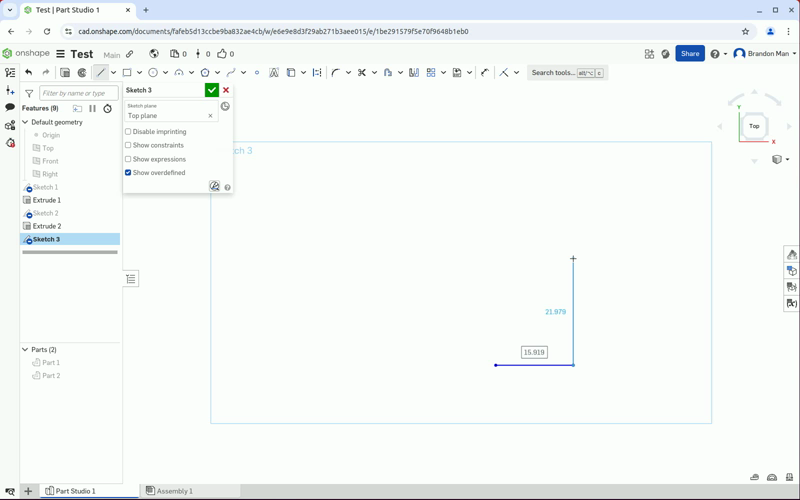
click(573, 258)
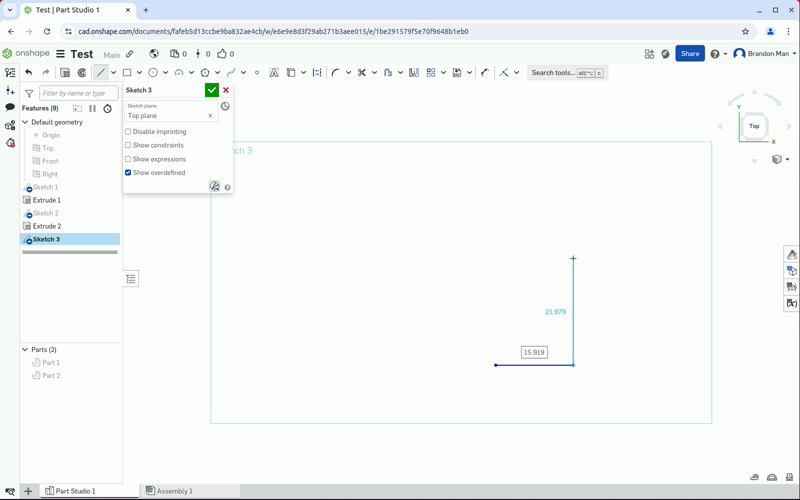
key_up(shift)
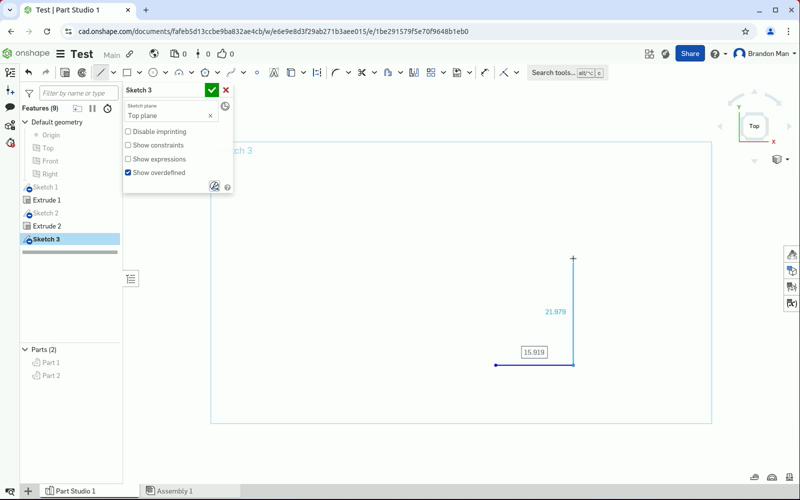
key_down(shift)
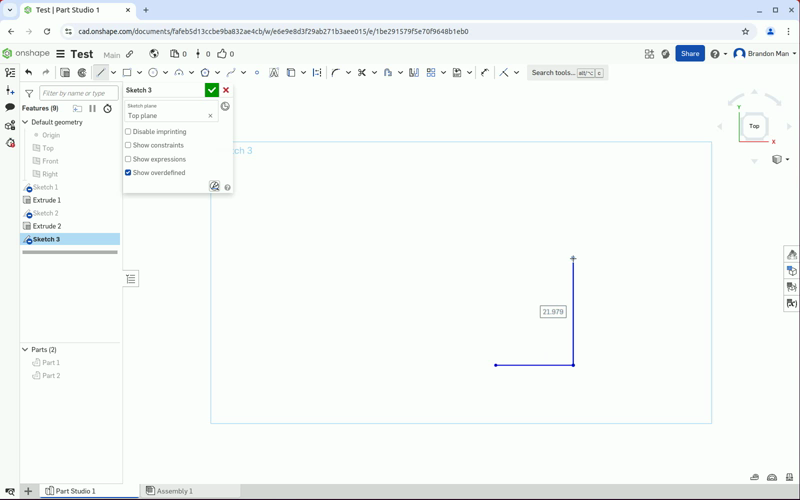
mouse_move(589, 258)
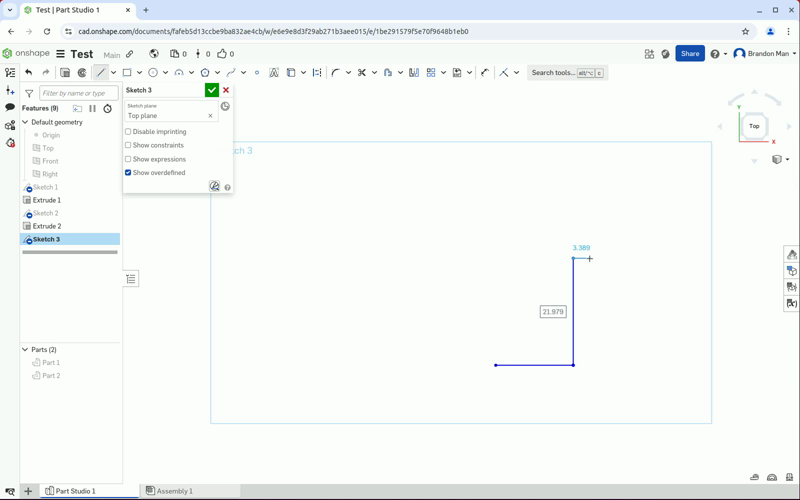
mouse_move(520, 258)
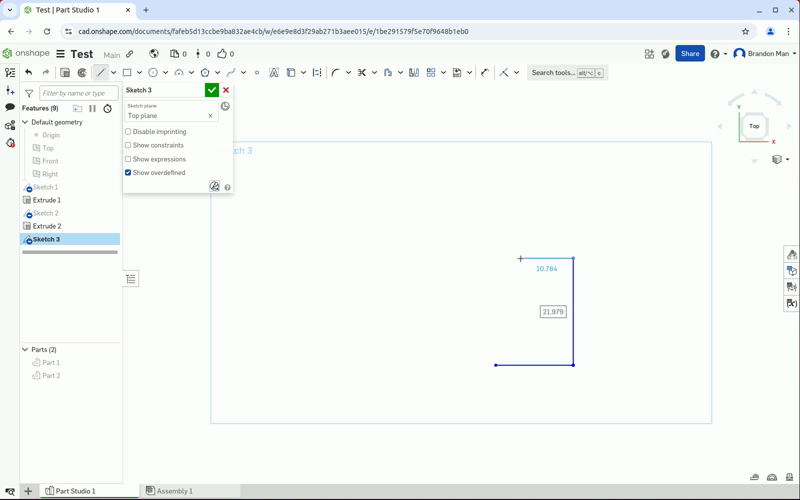
click(520, 258)
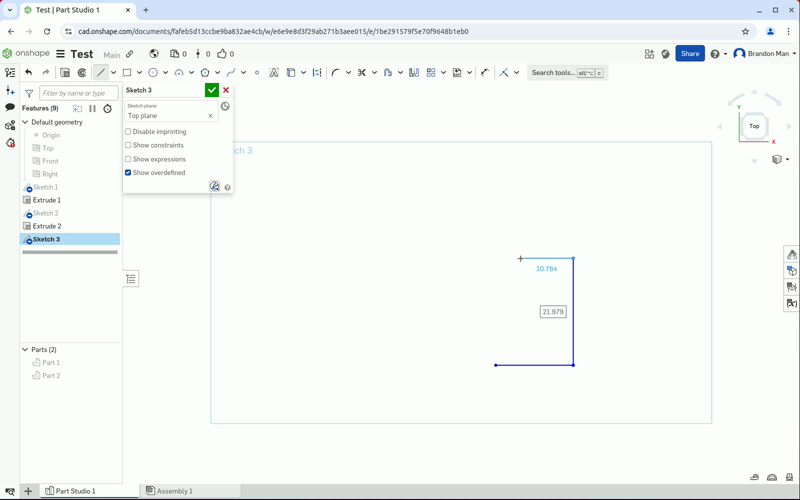
key_up(shift)
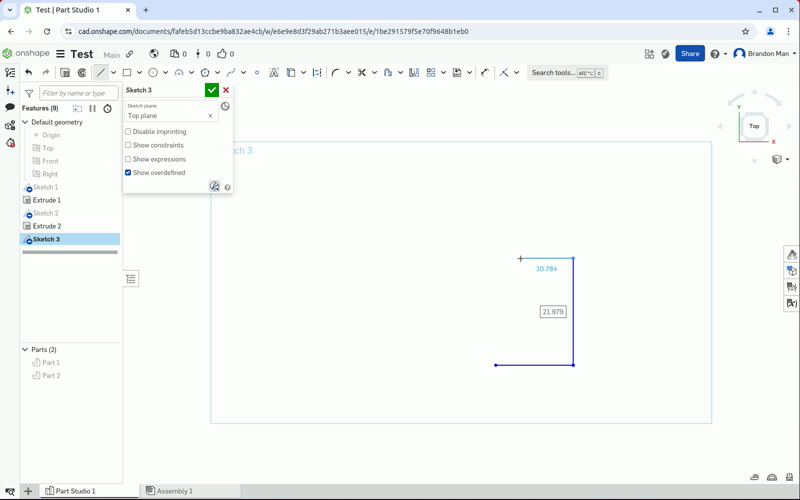
key_down(shift)
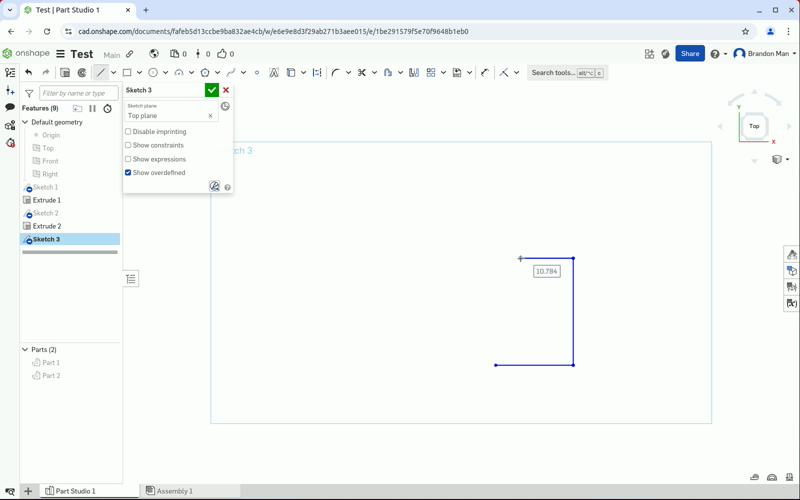
mouse_move(495, 365)
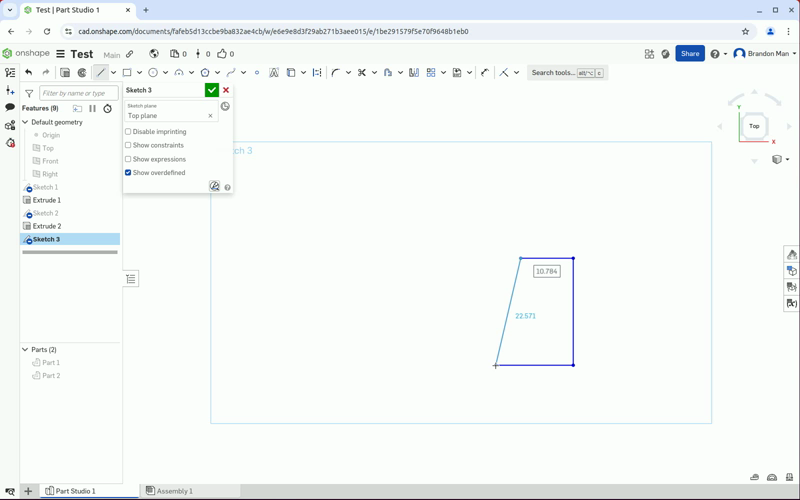
key_up(shift)
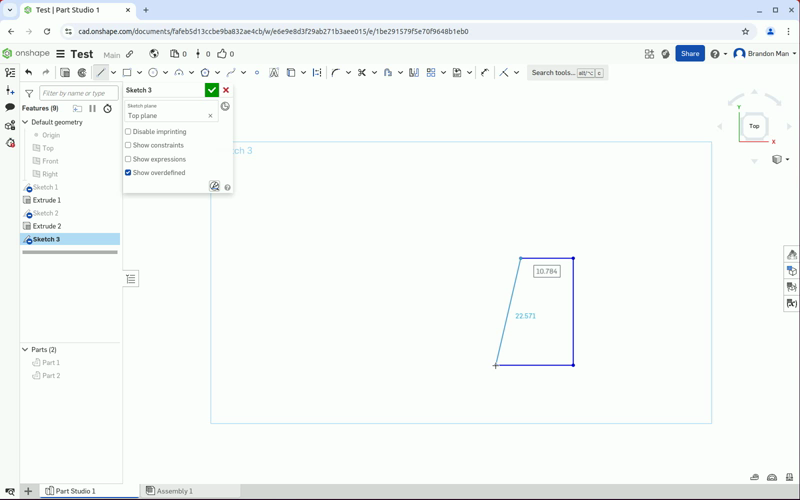
click(495, 365)
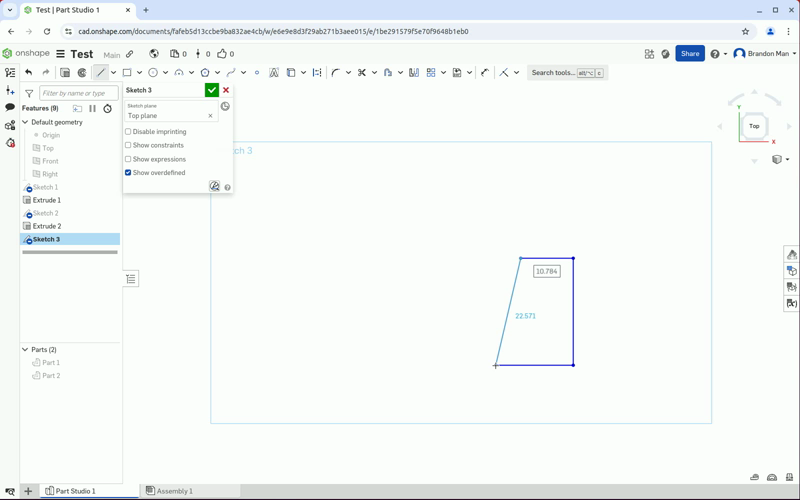
key(esc)
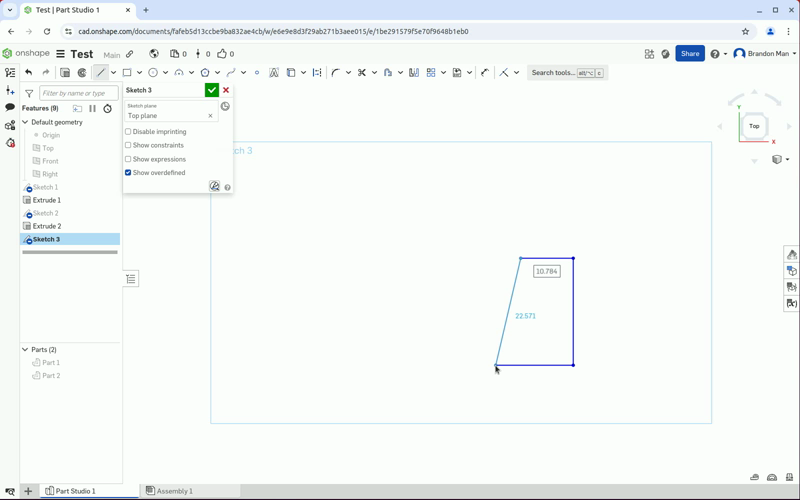
mouse_move(513, 319)
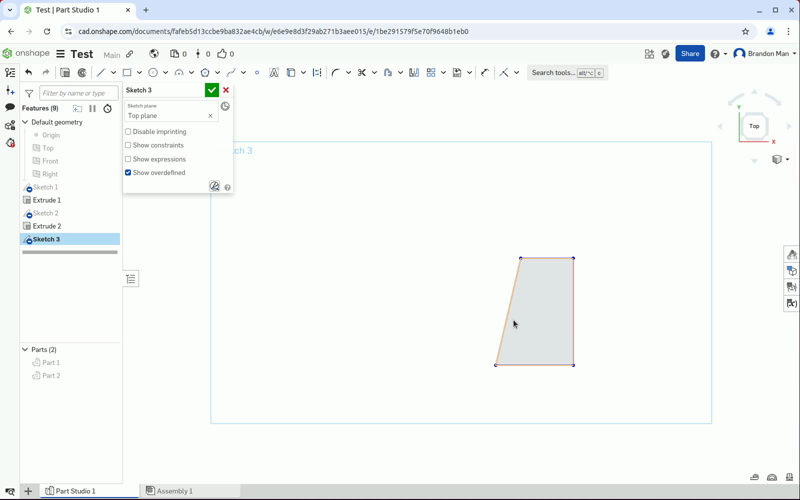
click(513, 319)
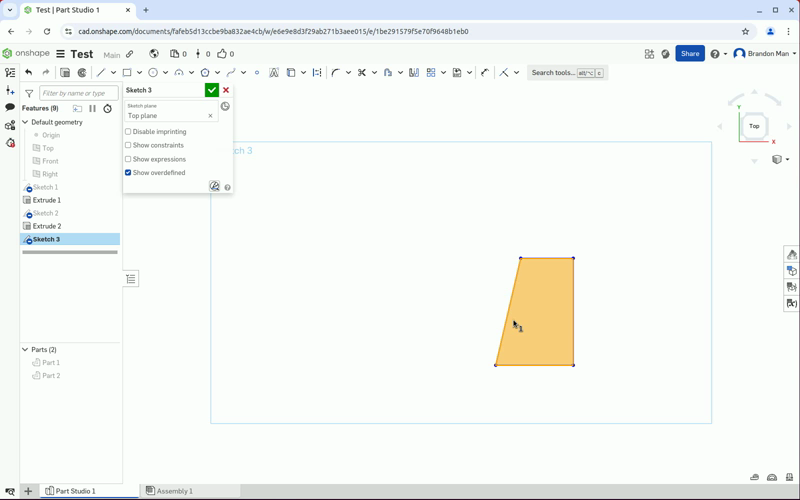
mouse_move(73, 352)
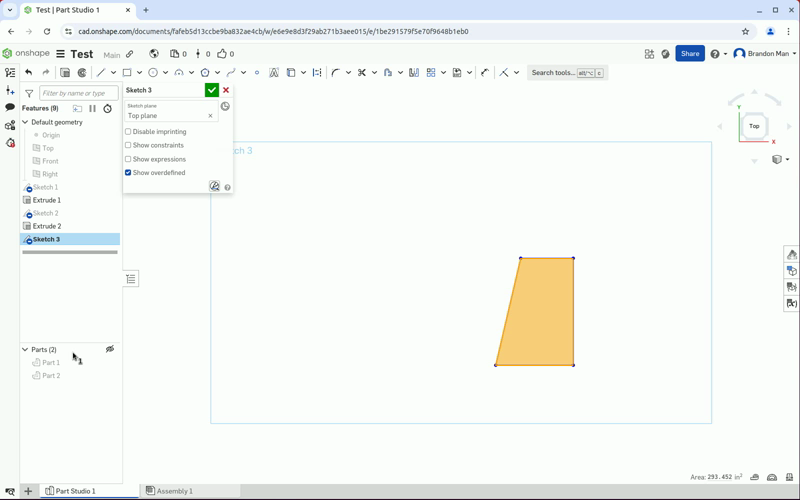
key(shift+y)
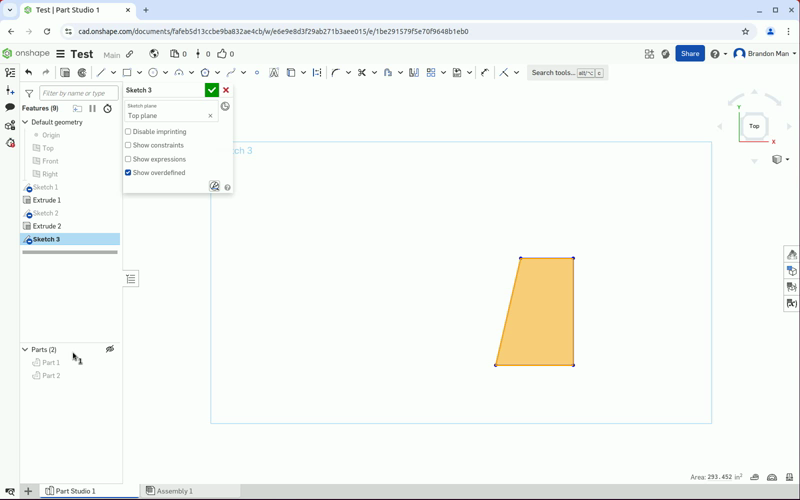
key(shift+e)
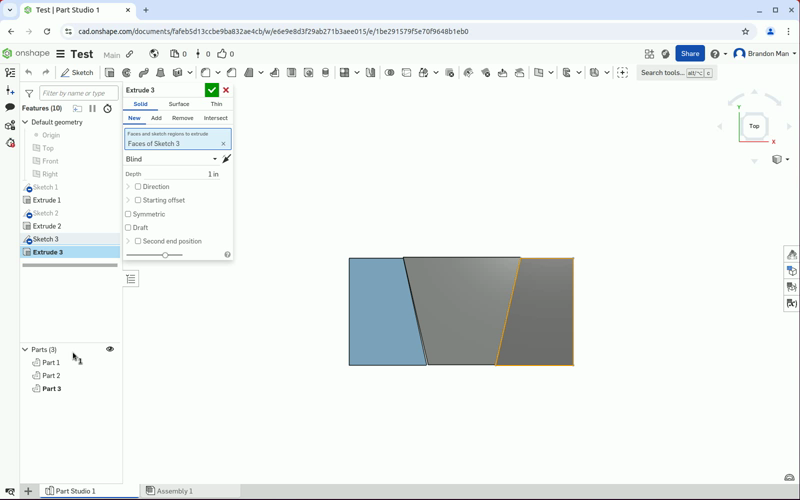
mouse_move(143, 106)
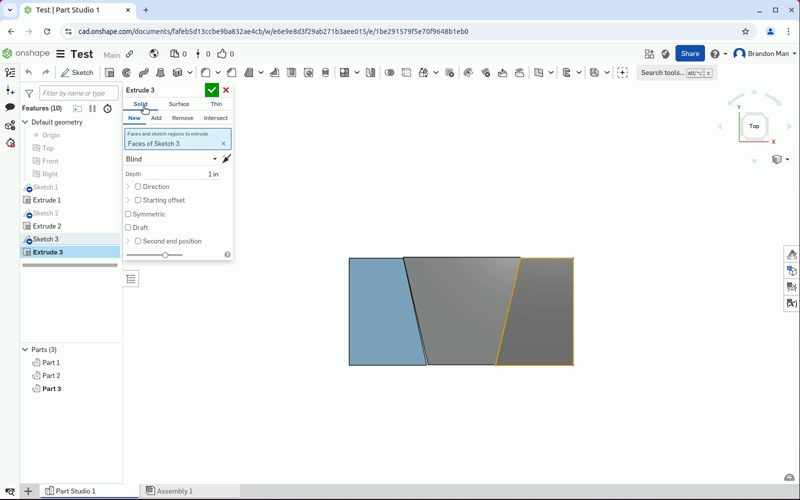
click(143, 106)
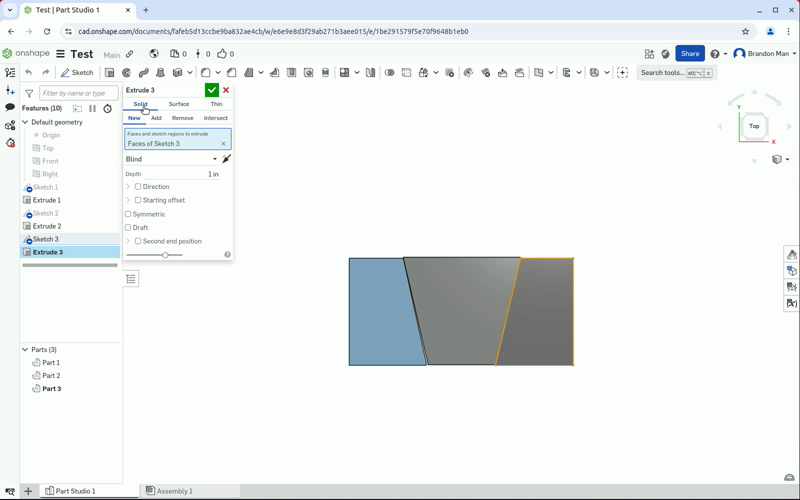
mouse_move(137, 120)
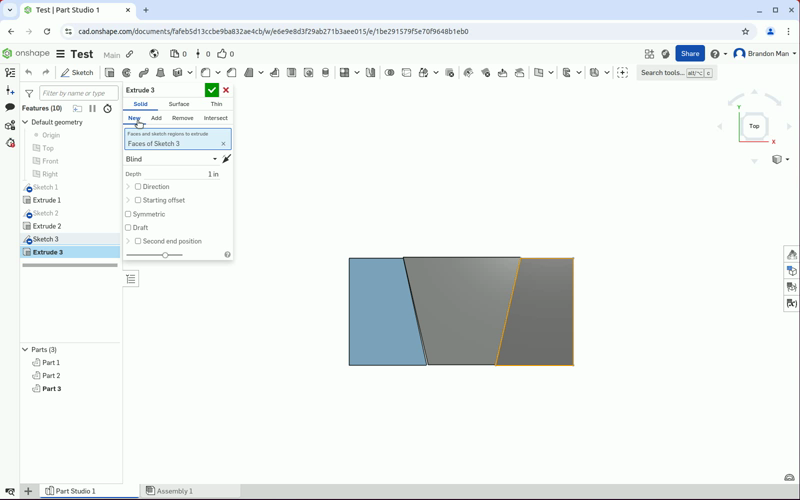
click(137, 120)
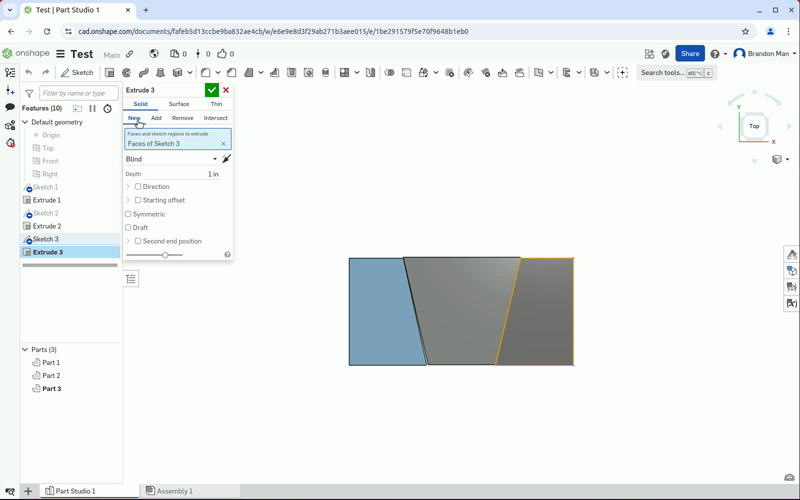
key(tab, 4)
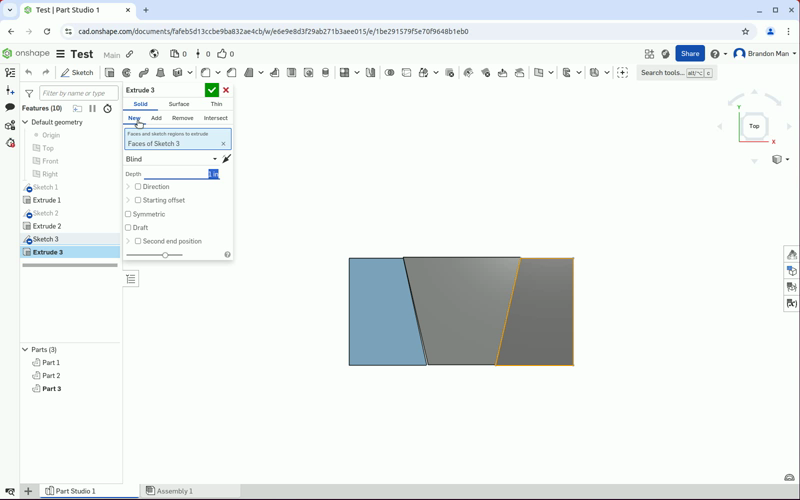
text(12.036)
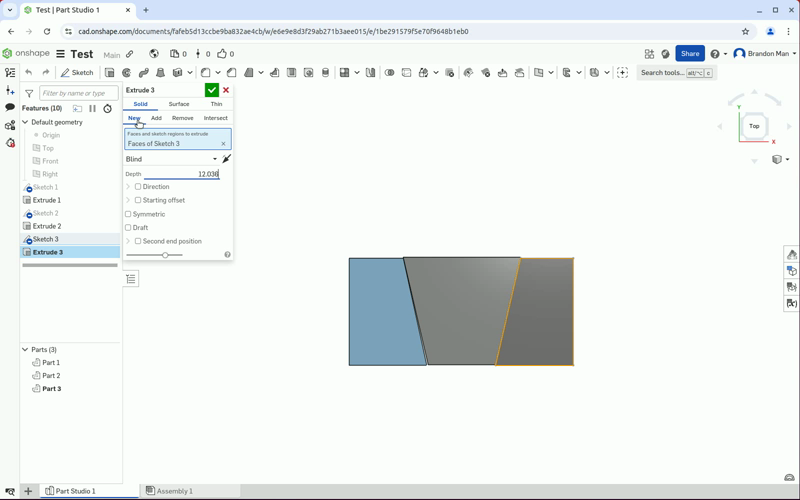
key(enter)
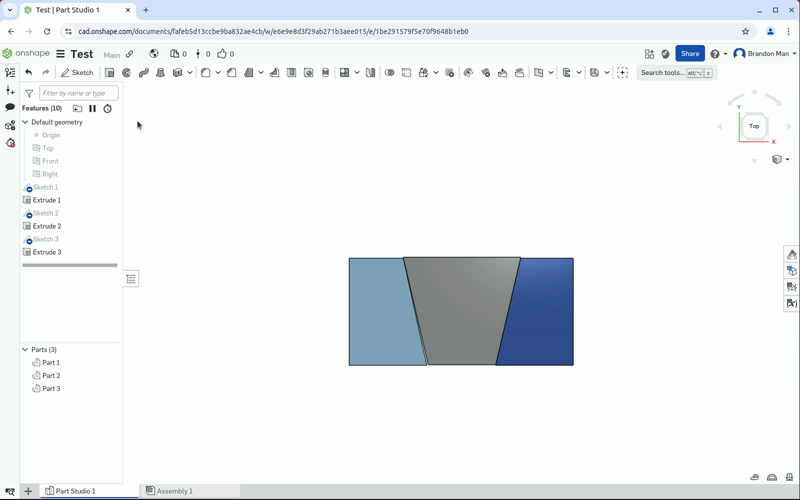
key(shift+h)
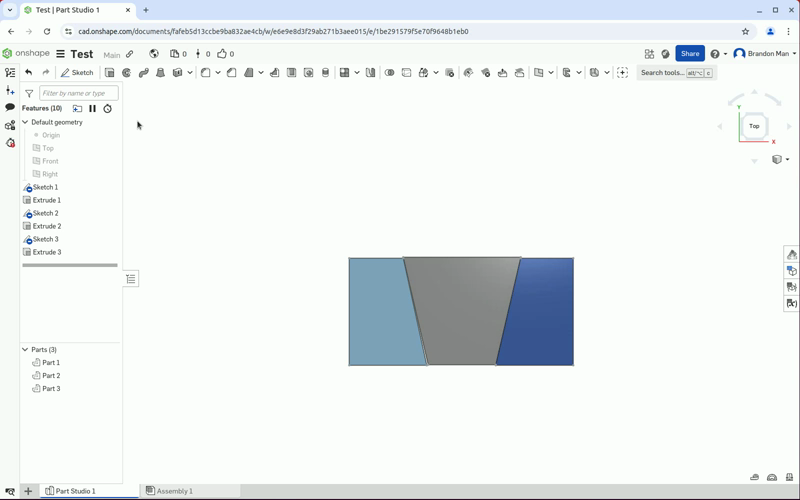
key(shift+h)
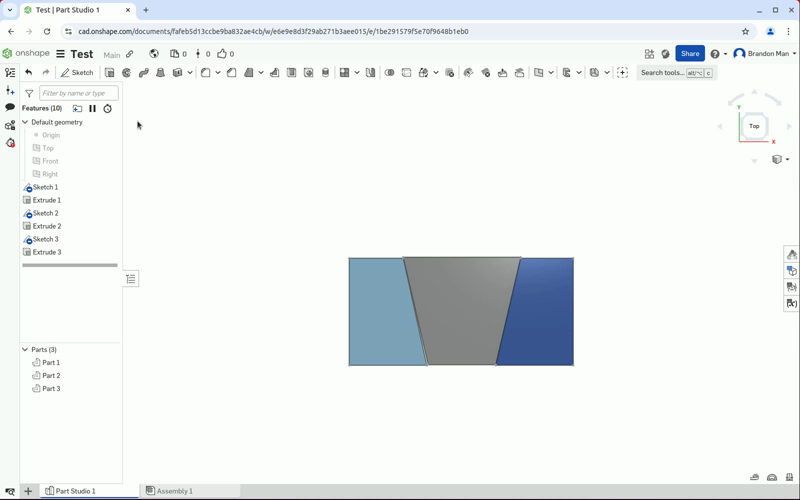
key(shift+7)
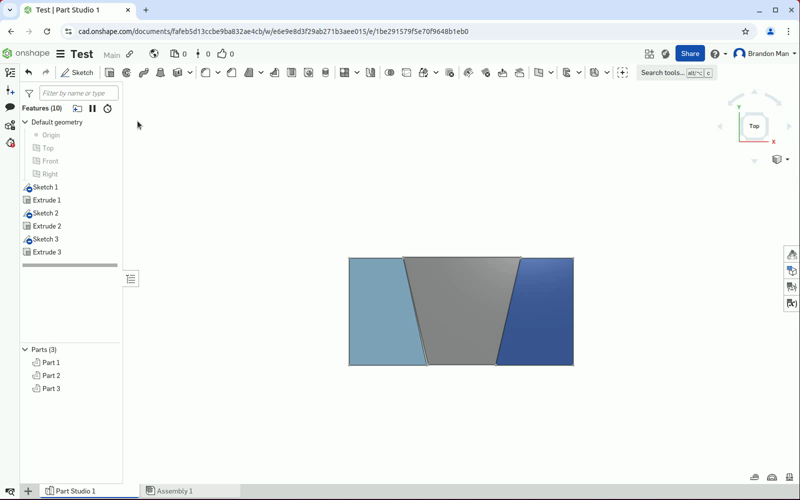
key(up, 3)
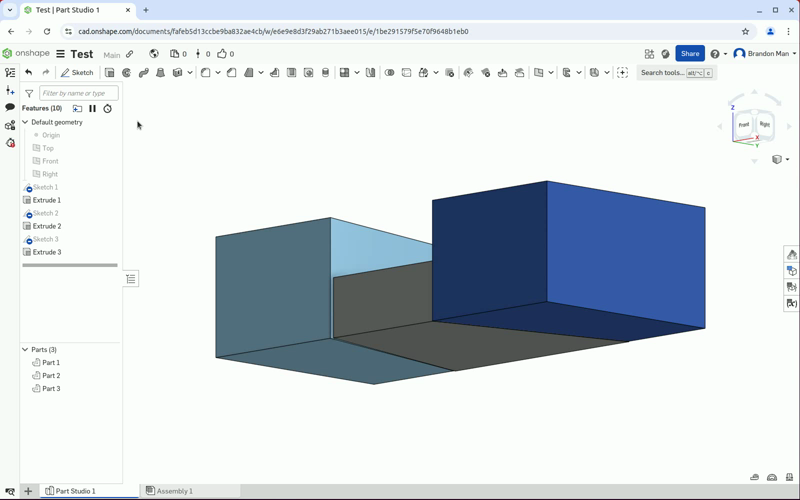
key(left, 3)
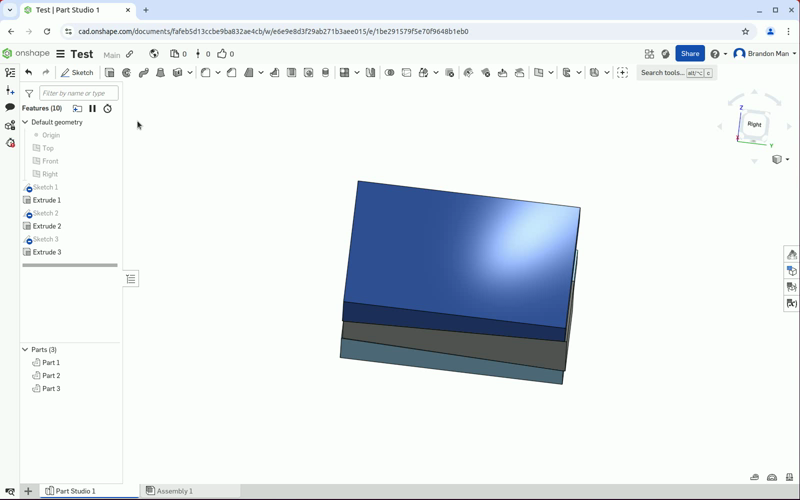
key(right, 3)
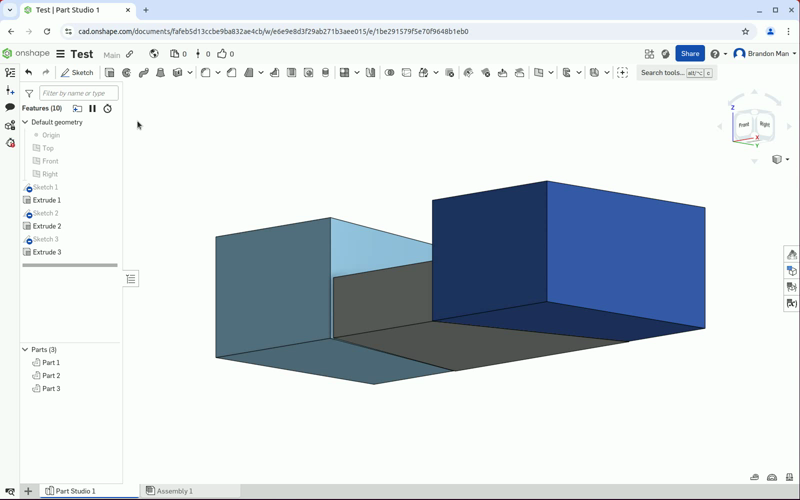
key(down, 3)
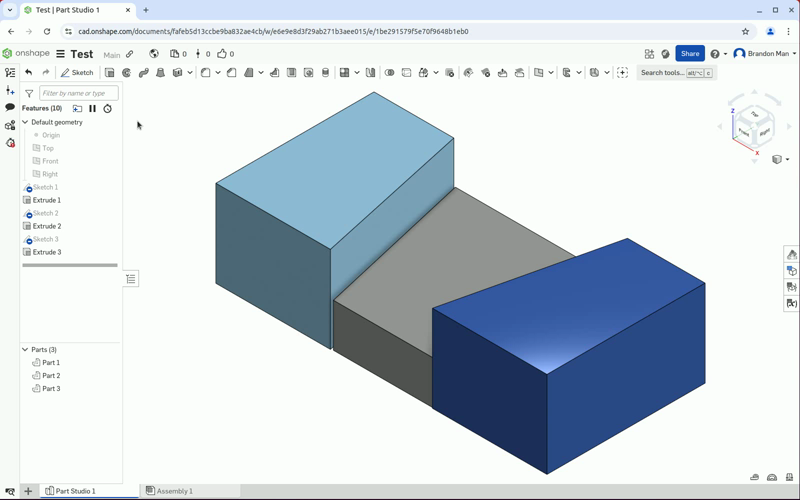
mouse_move(73, 189)
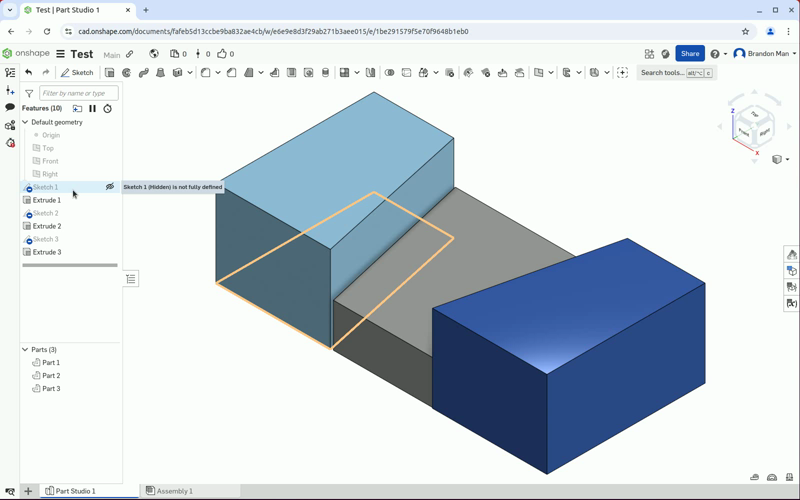
click(73, 189)